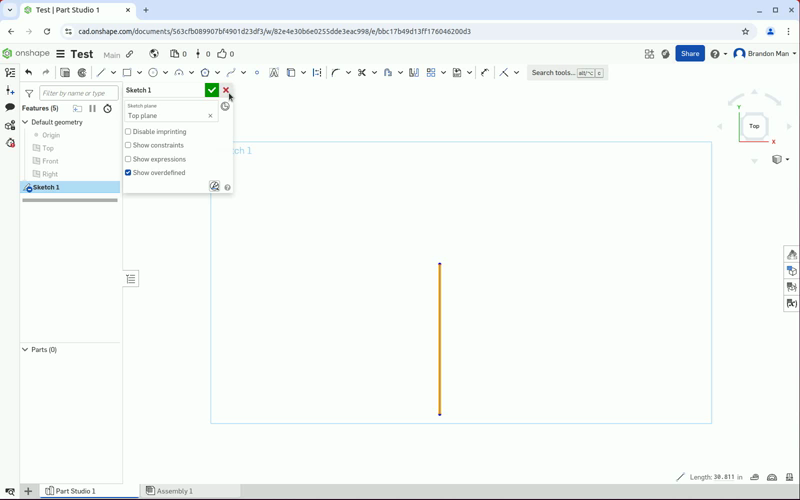
key(shift+h)
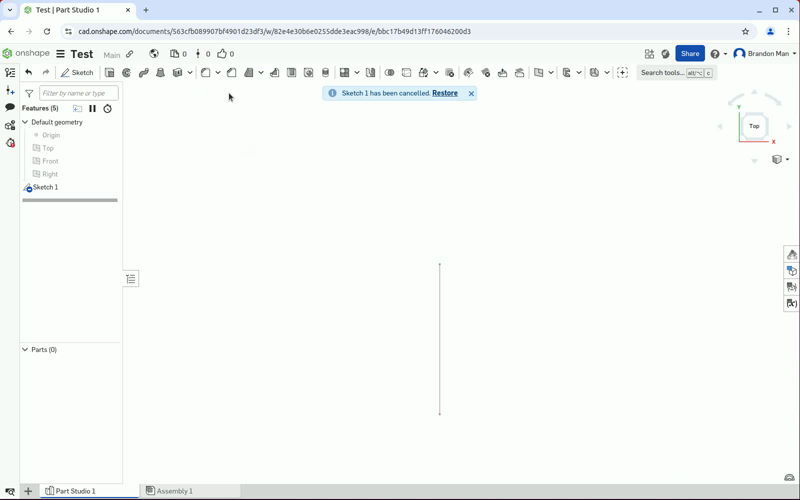
key(shift+s)
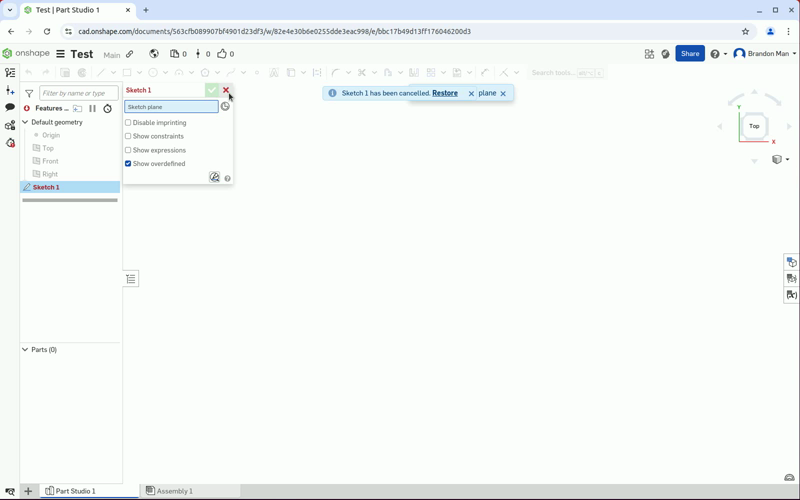
mouse_move(73, 150)
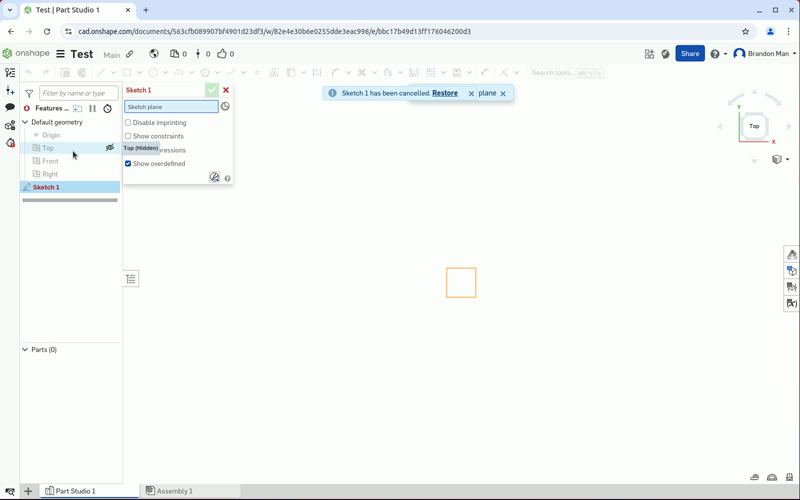
click(73, 150)
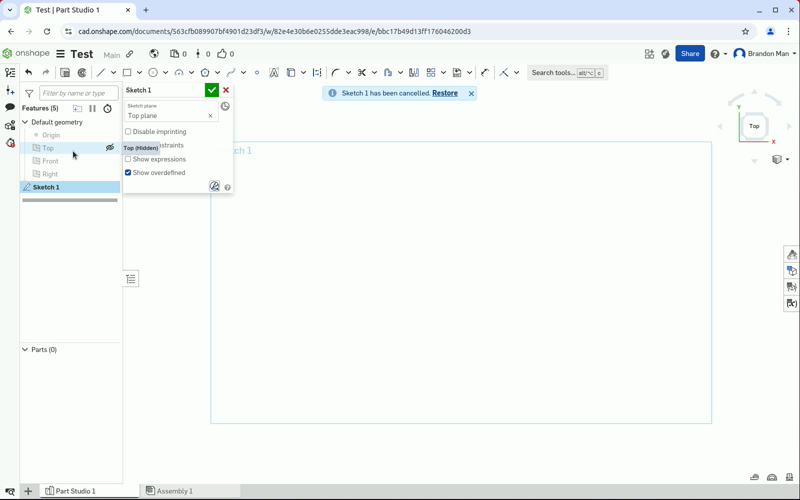
mouse_move(73, 352)
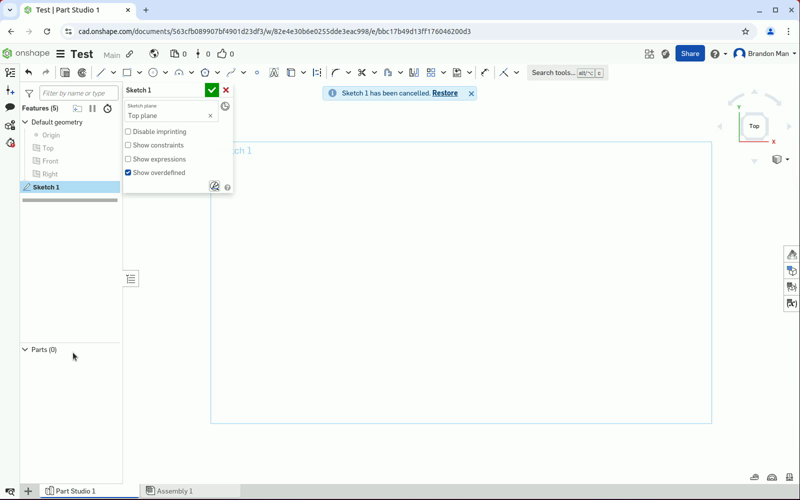
key(y)
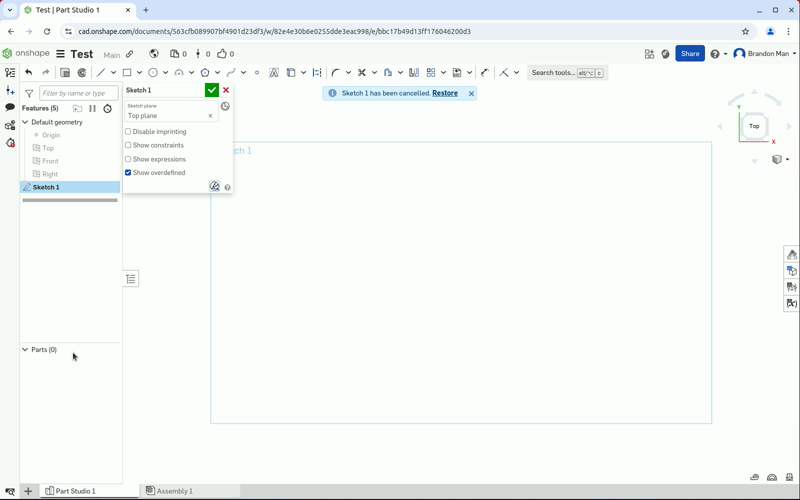
key(c)
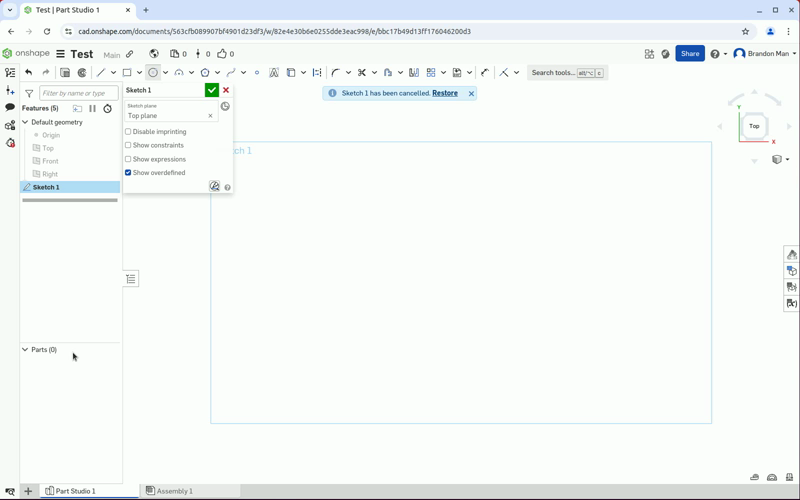
key_down(shift)
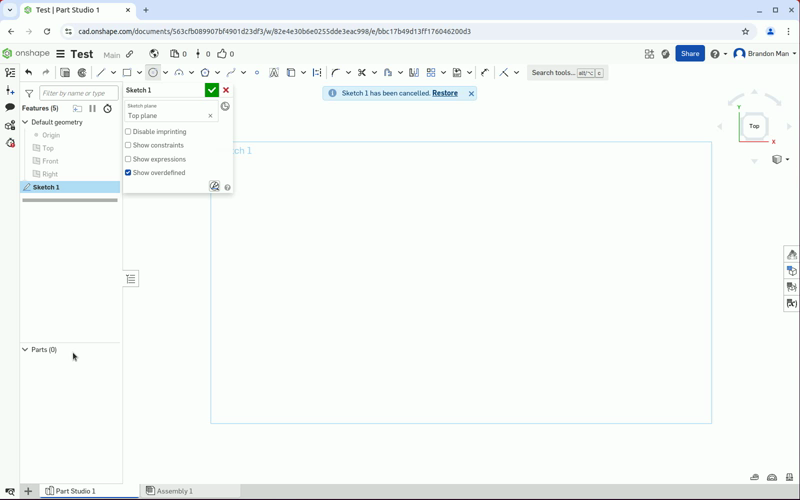
mouse_move(516, 282)
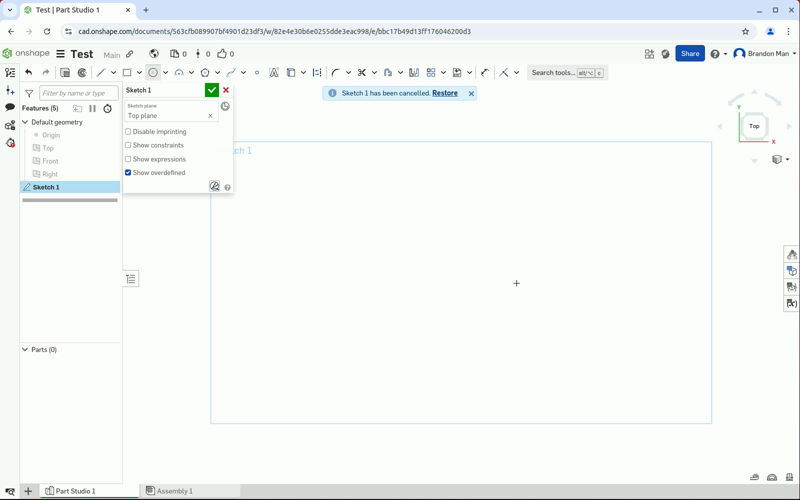
click(516, 282)
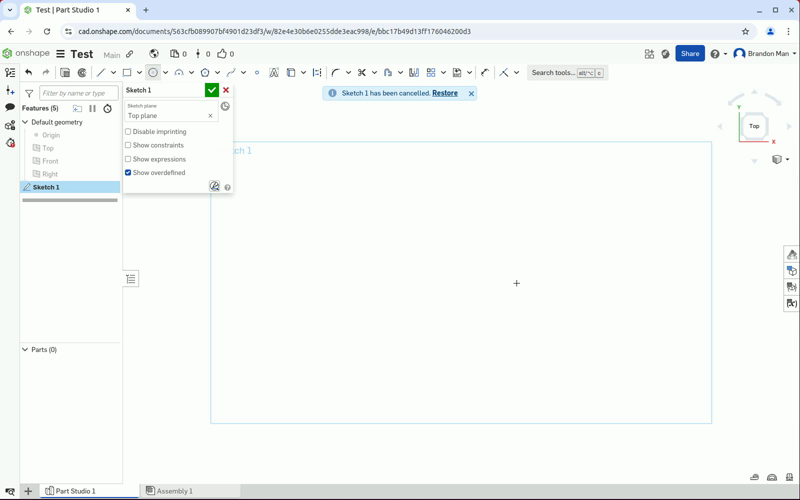
key_up(shift)
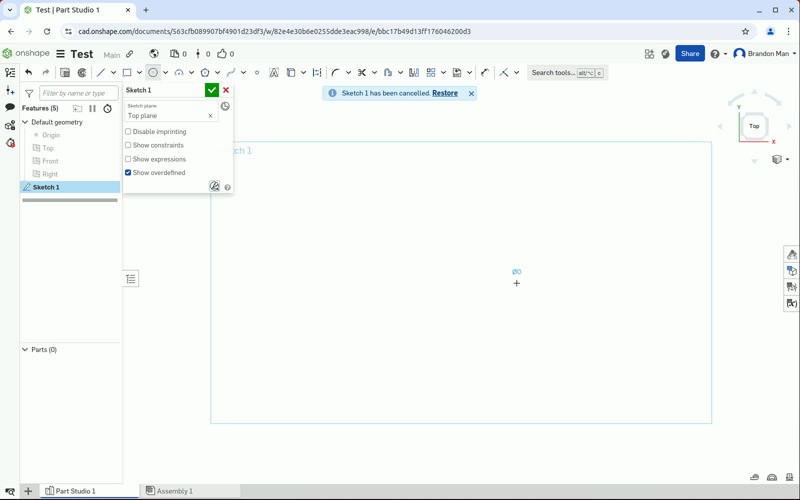
mouse_move(574, 282)
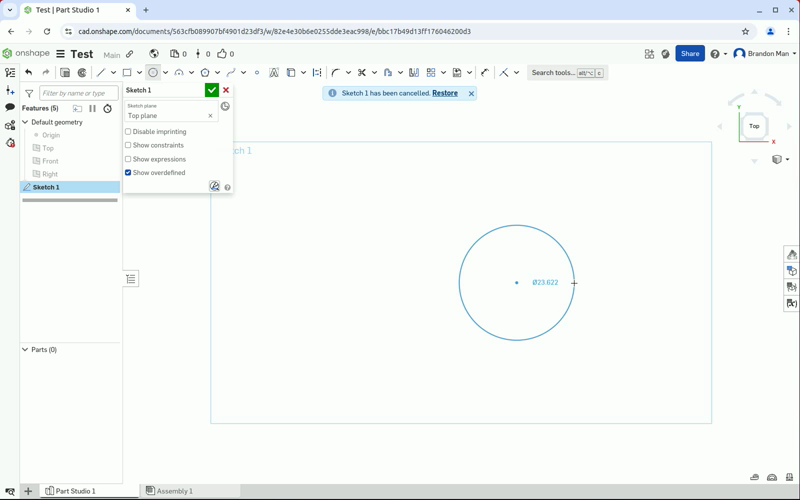
click(574, 282)
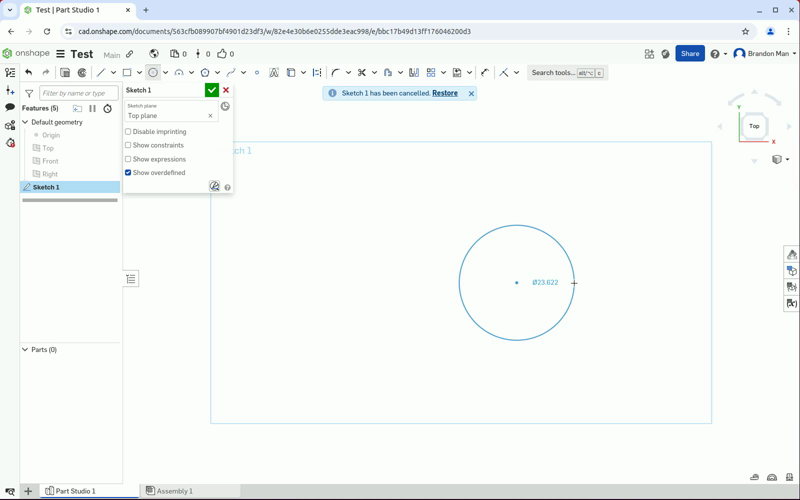
key(esc)
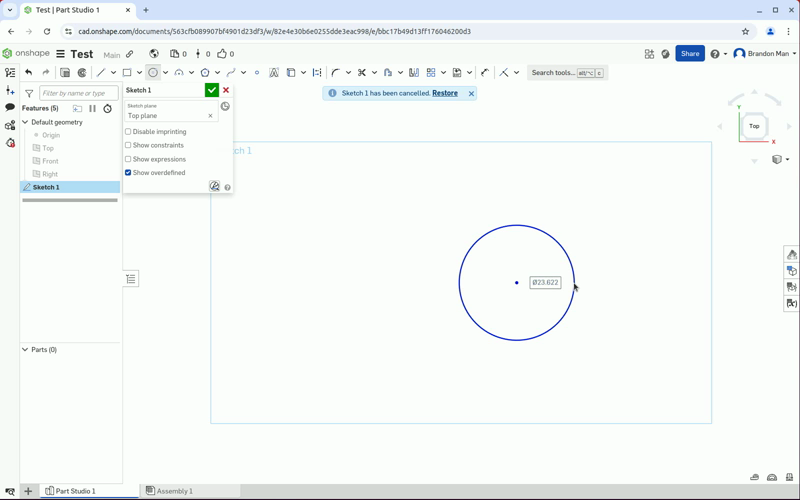
key(c)
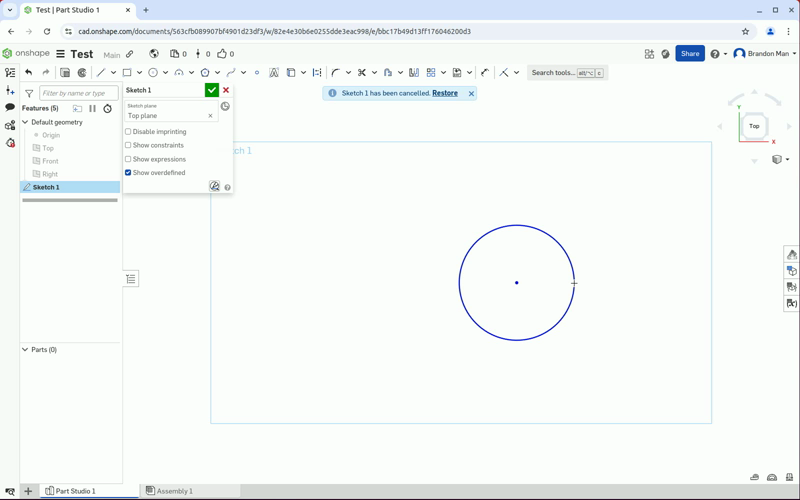
key_down(shift)
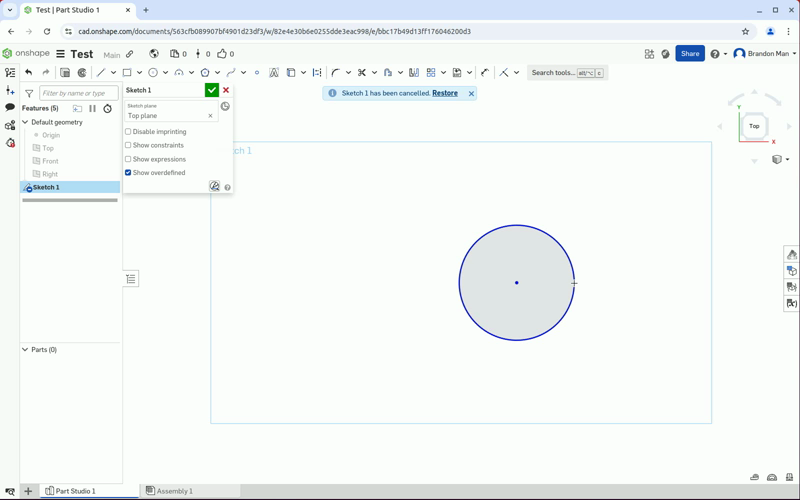
mouse_move(516, 282)
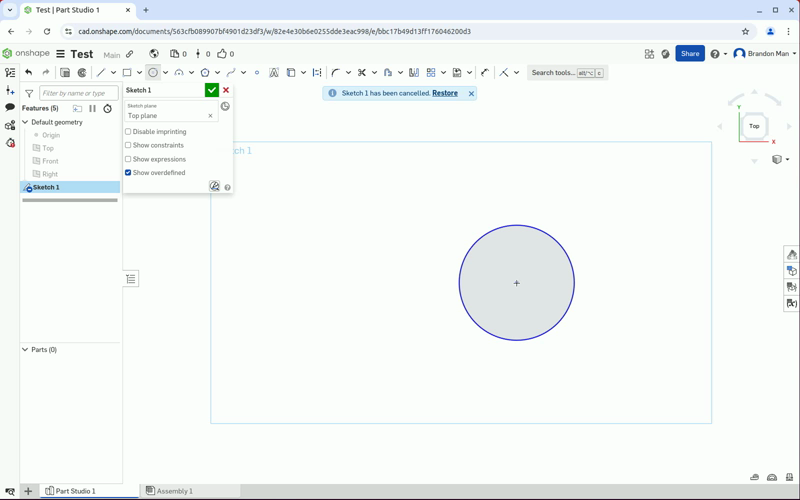
click(516, 282)
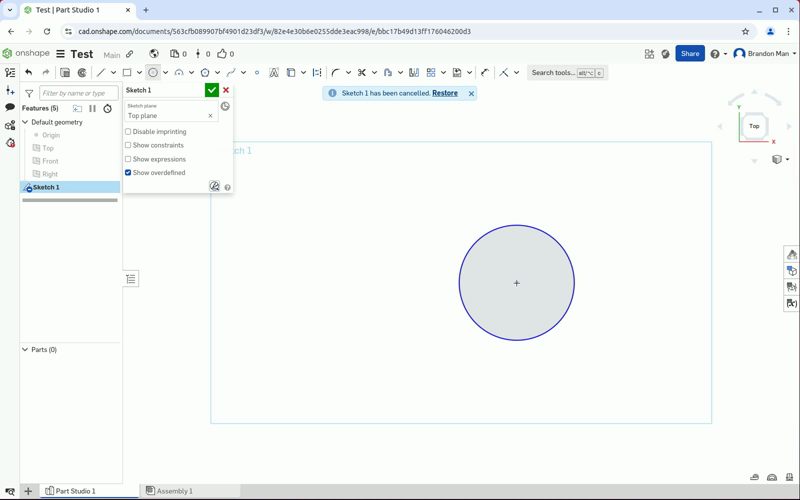
key_up(shift)
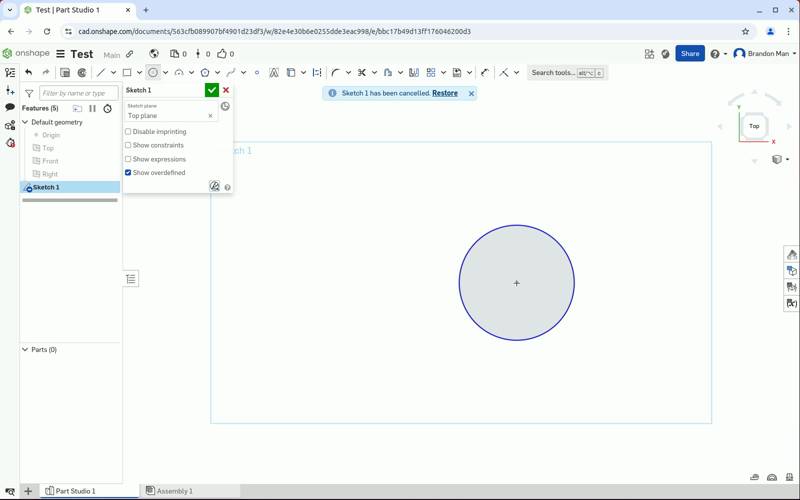
mouse_move(556, 282)
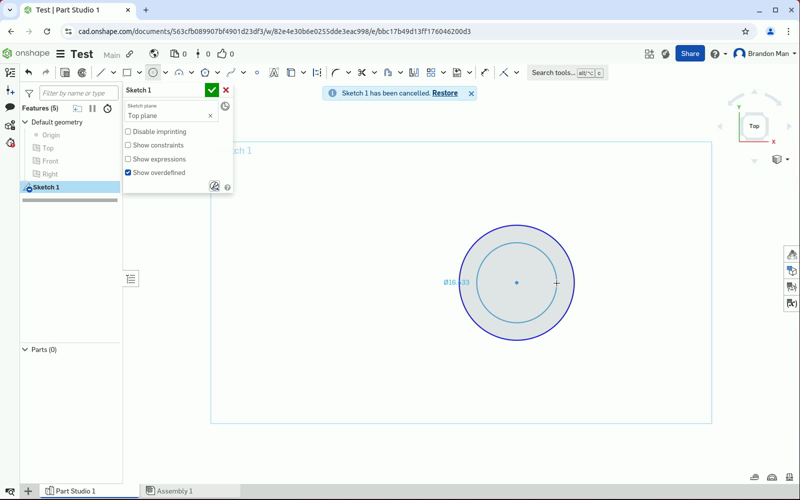
click(556, 282)
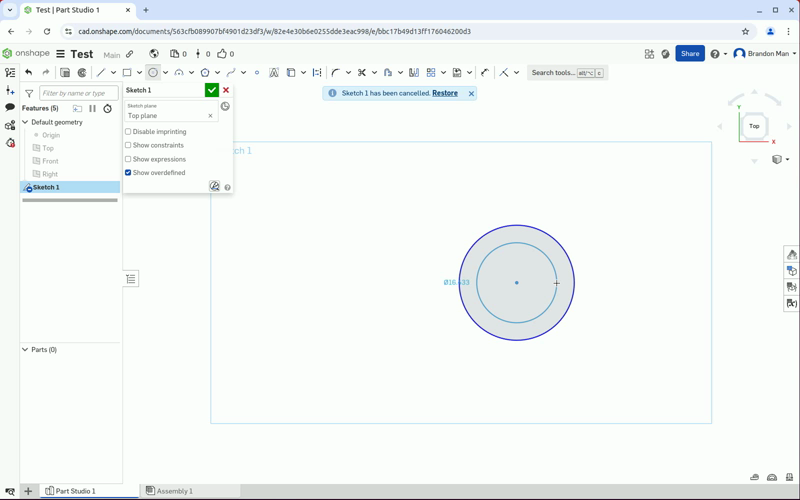
key(esc)
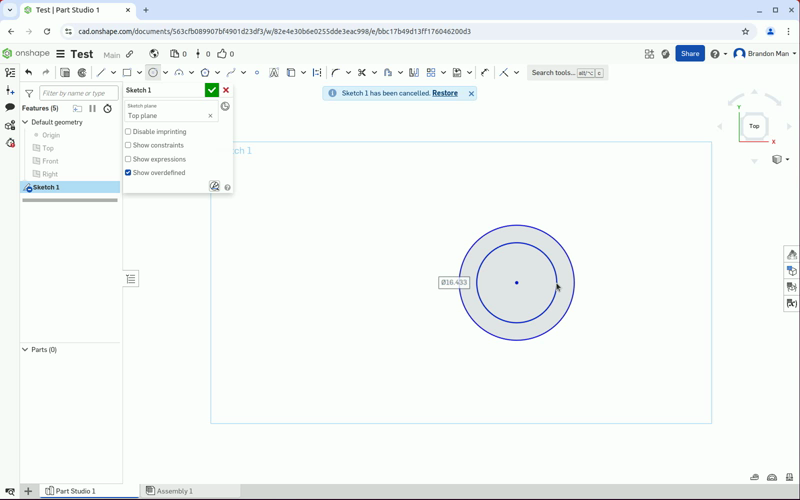
mouse_move(497, 233)
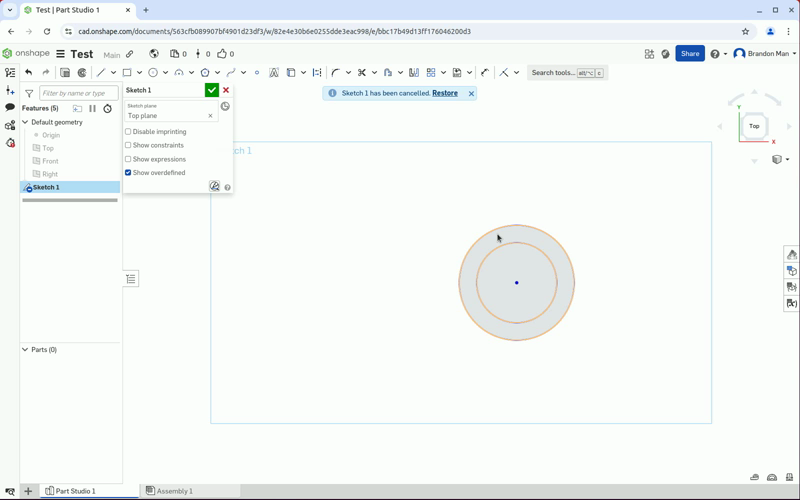
click(497, 233)
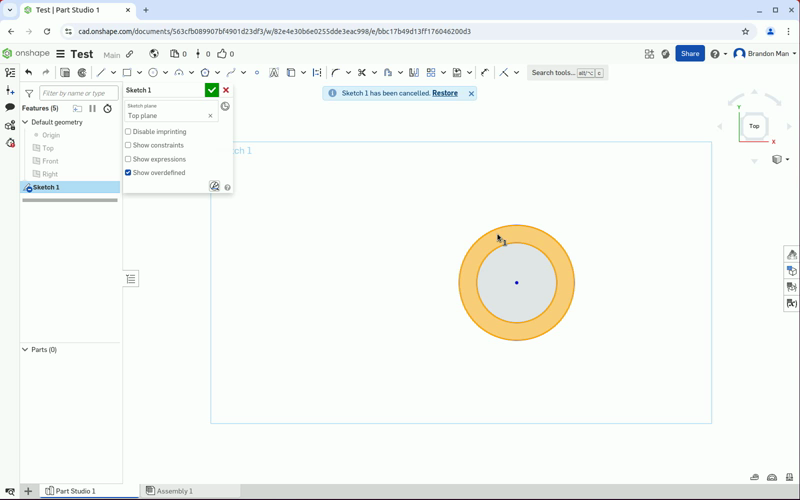
mouse_move(73, 352)
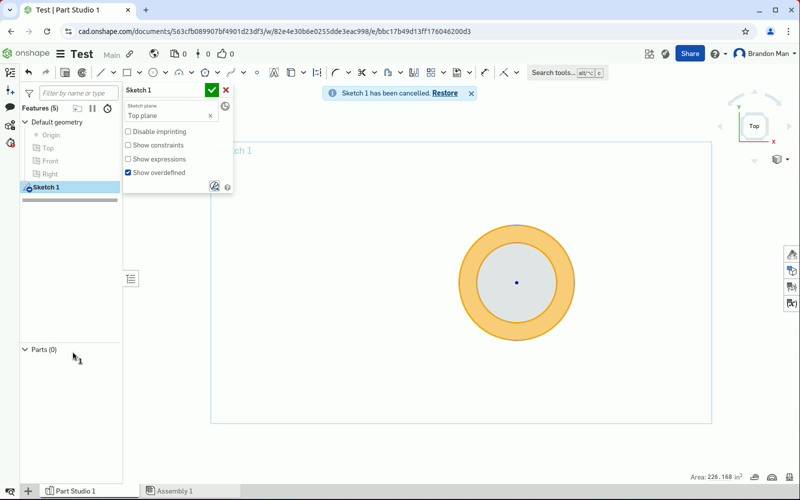
key(shift+y)
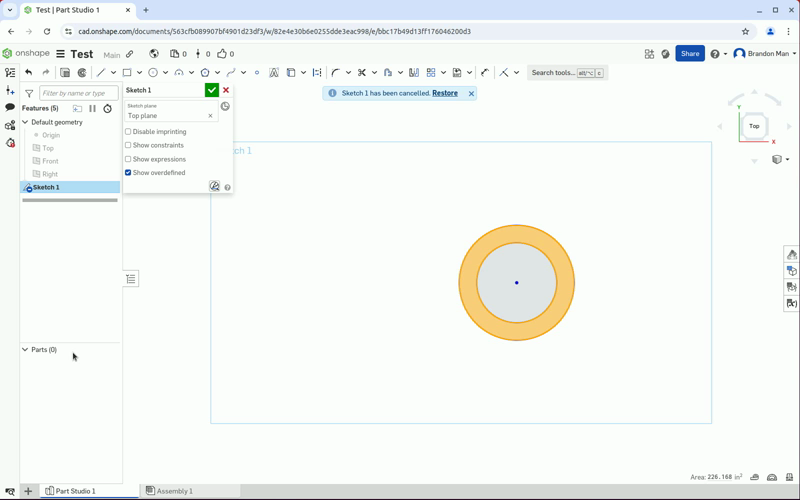
key(shift+e)
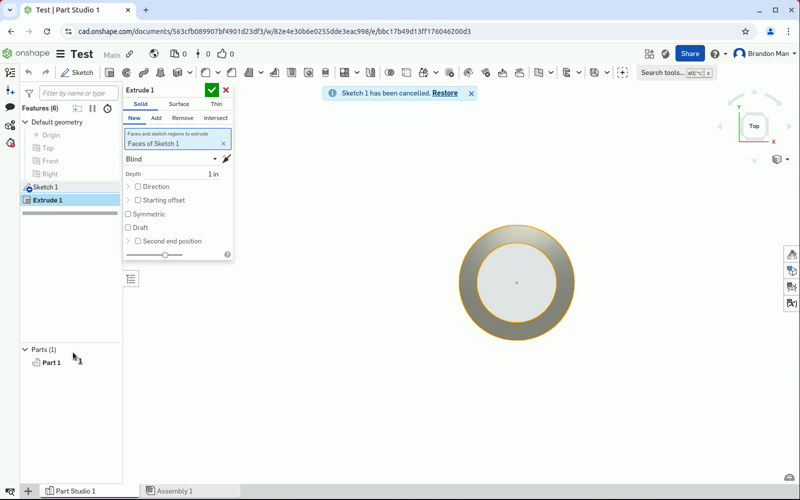
mouse_move(143, 106)
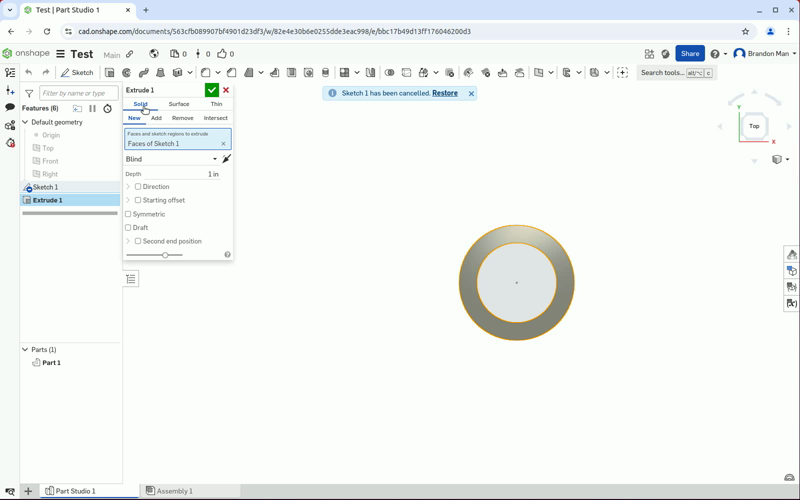
click(143, 106)
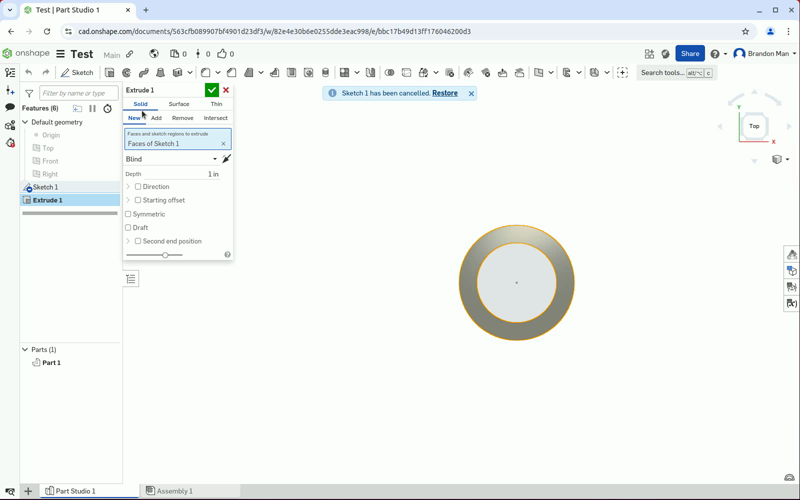
mouse_move(137, 120)
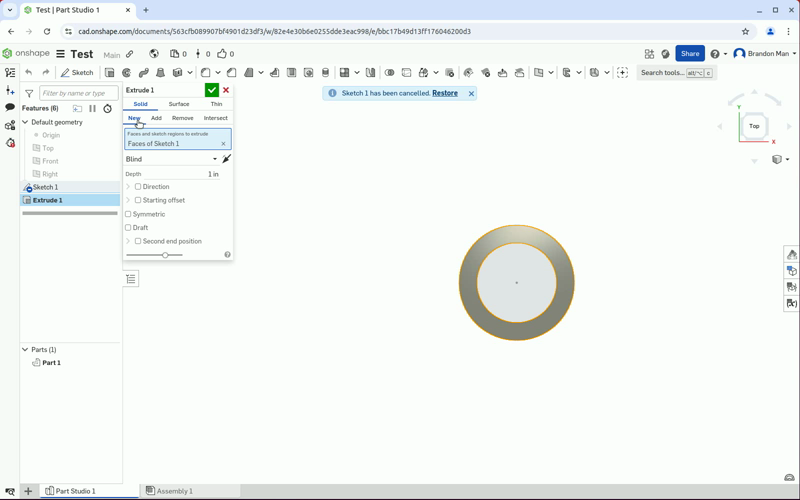
click(137, 120)
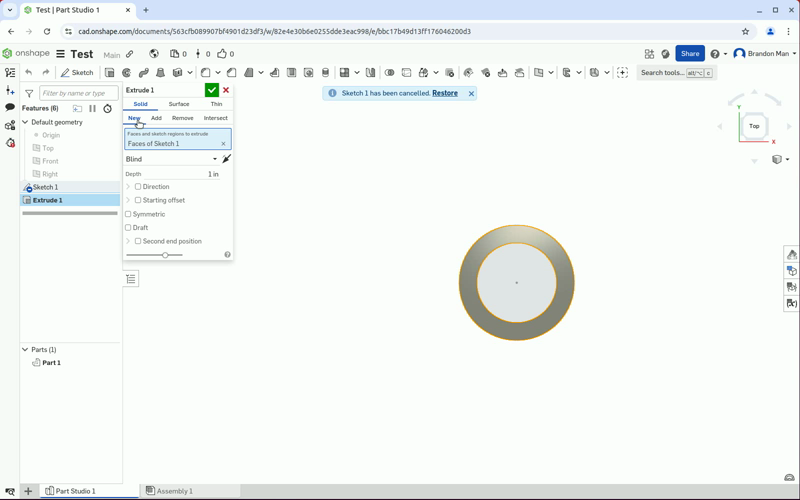
key(tab, 4)
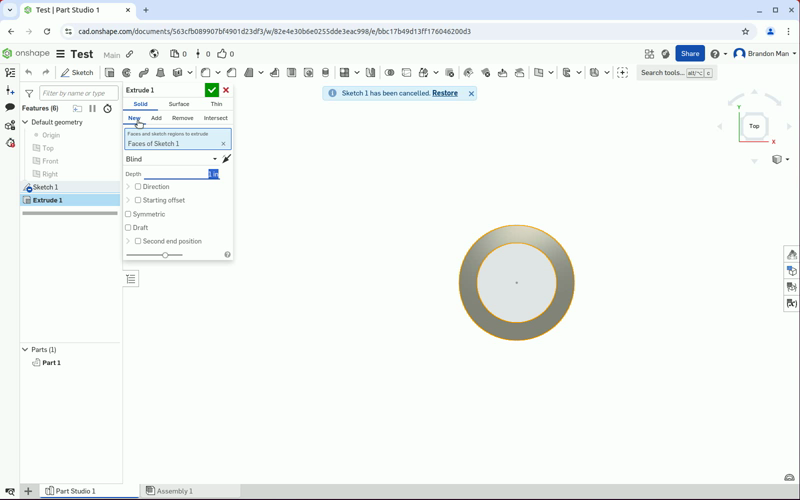
text(17.09)
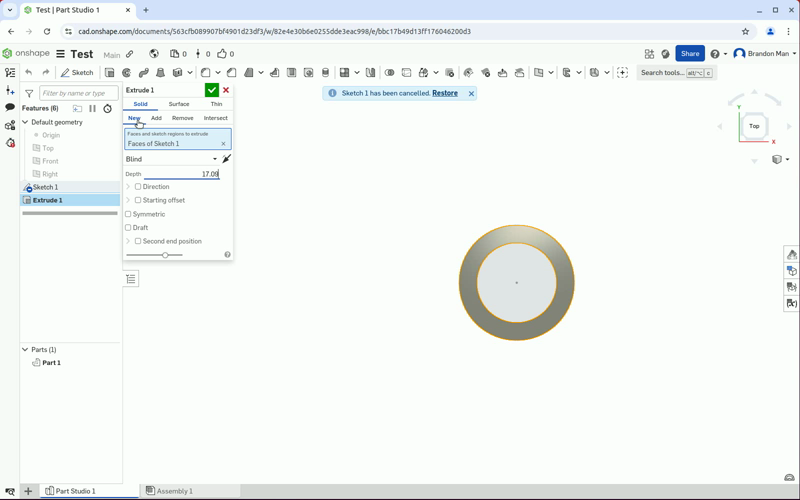
key(enter)
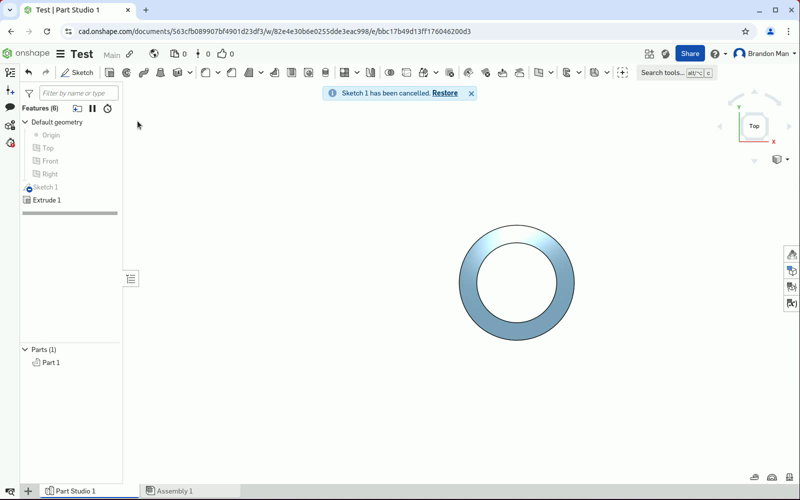
key(shift+h)
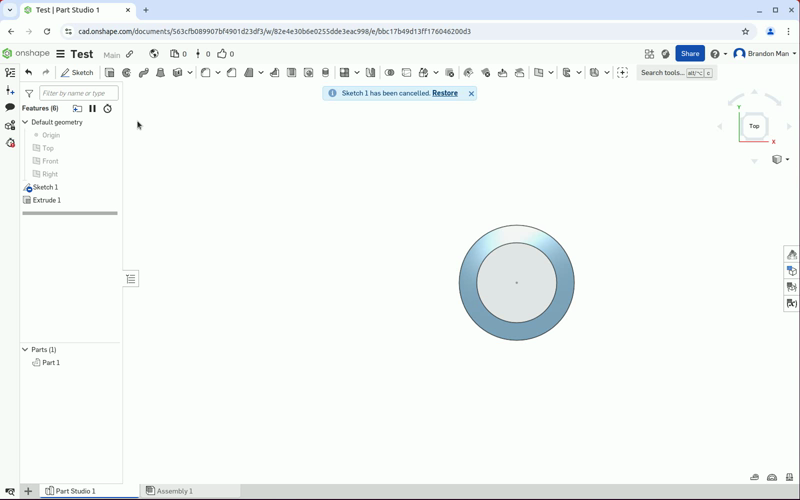
key(shift+h)
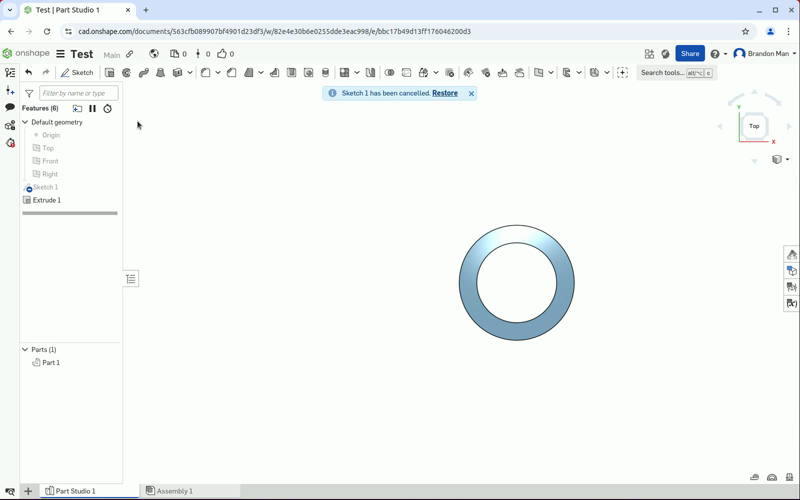
mouse_move(73, 189)
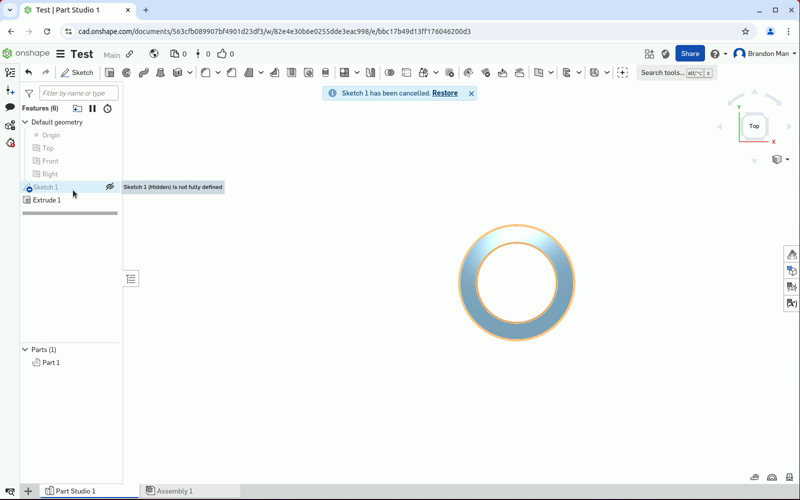
click(73, 189)
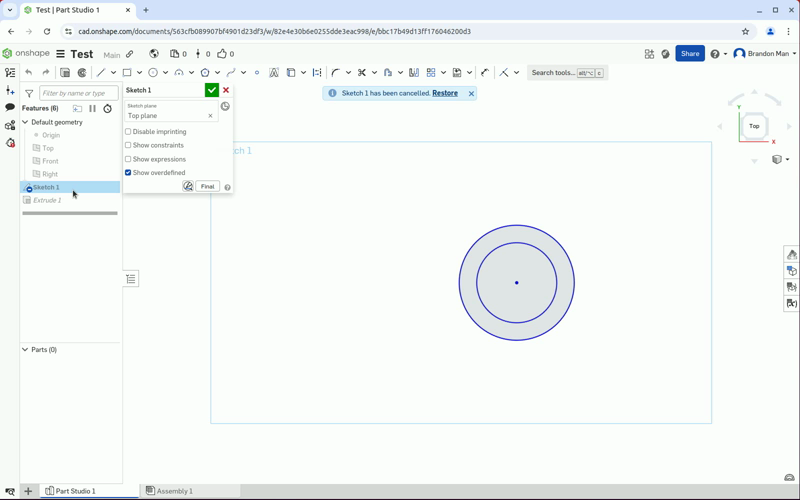
mouse_move(229, 92)
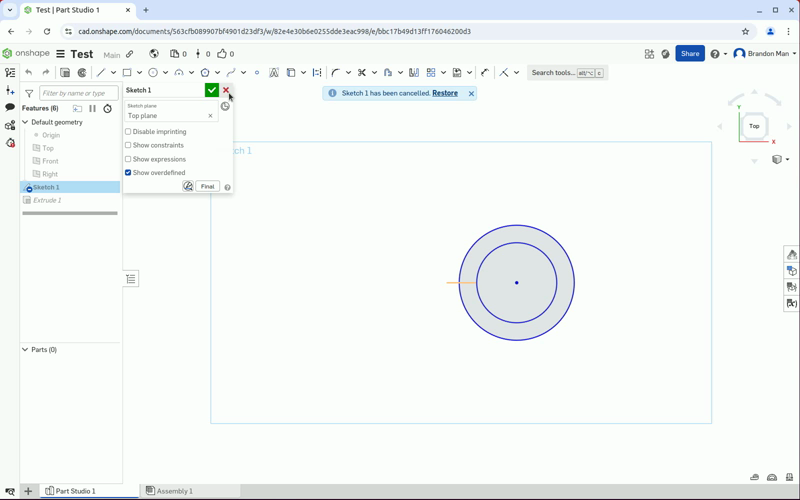
click(229, 92)
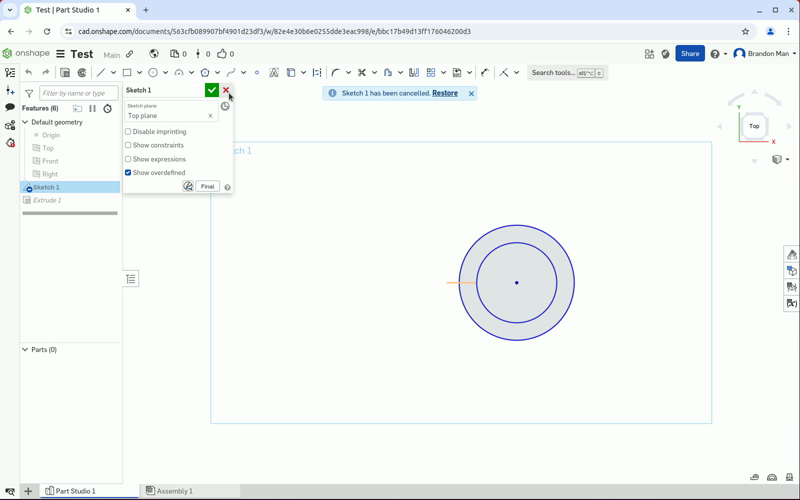
key(shift+s)
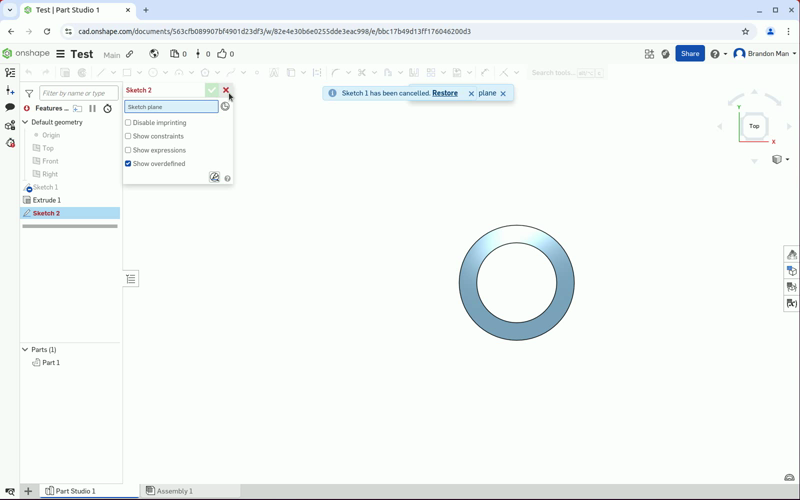
mouse_move(73, 150)
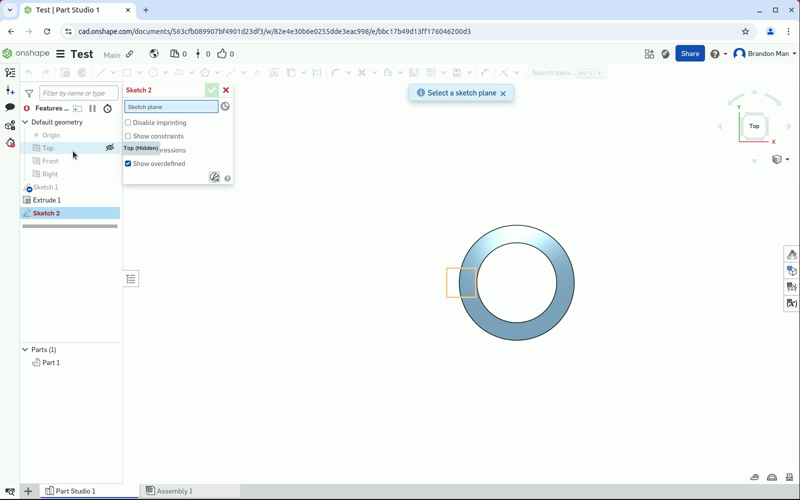
click(73, 150)
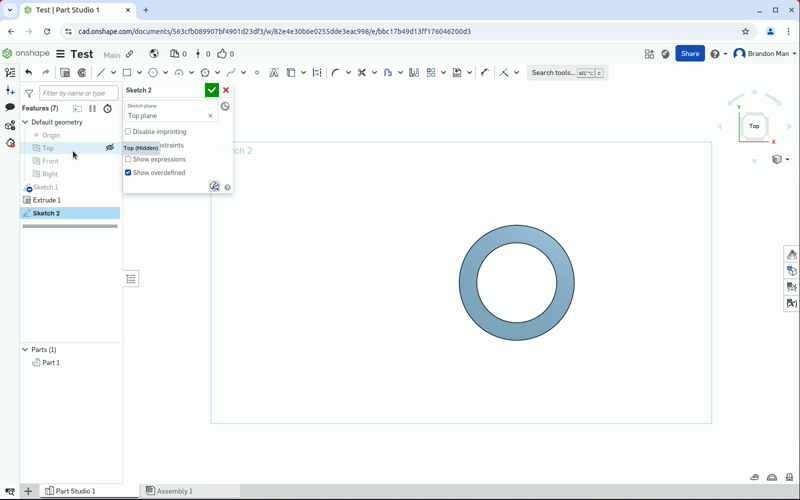
mouse_move(73, 352)
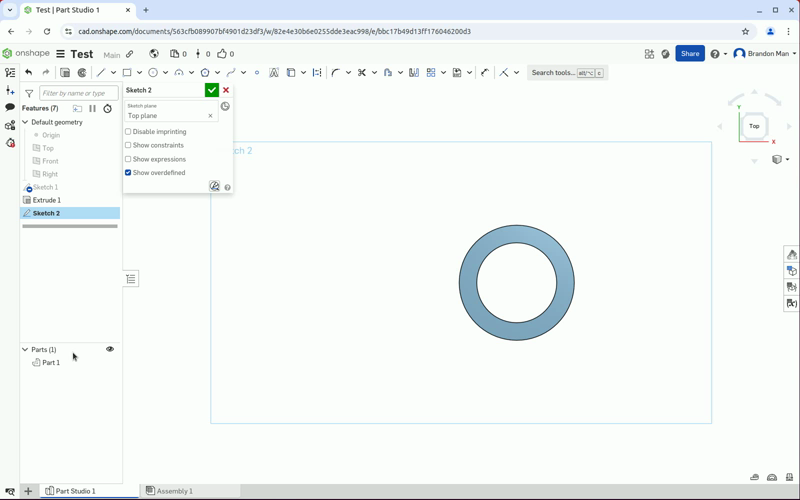
key(y)
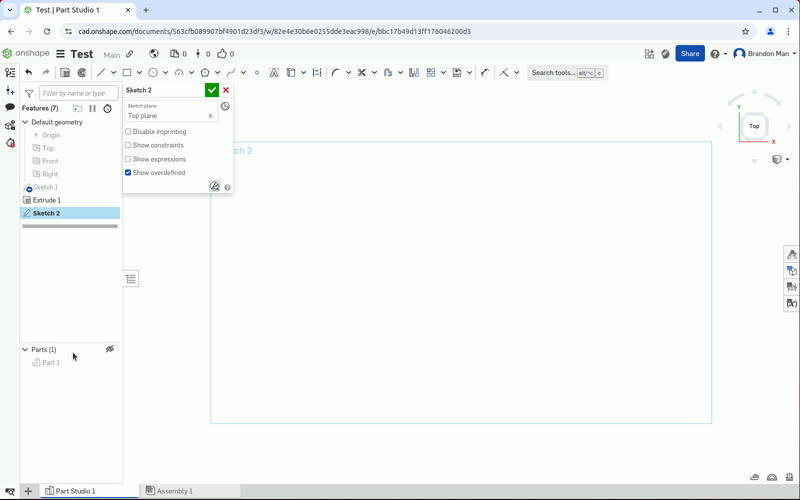
key(l)
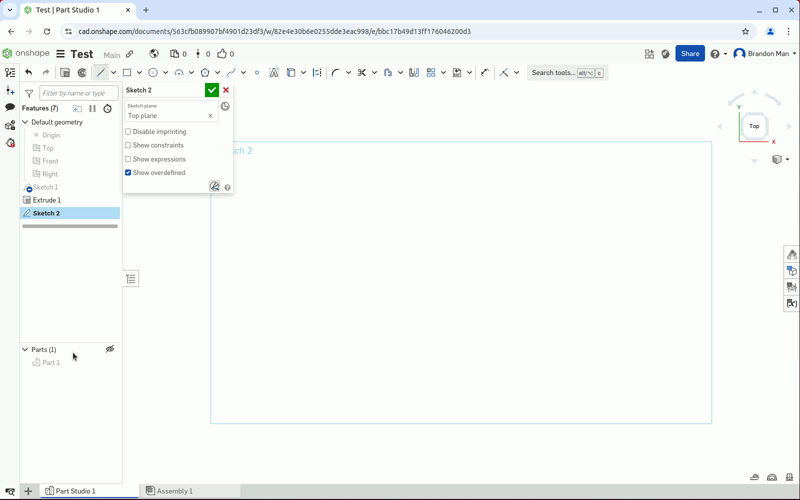
key_down(shift)
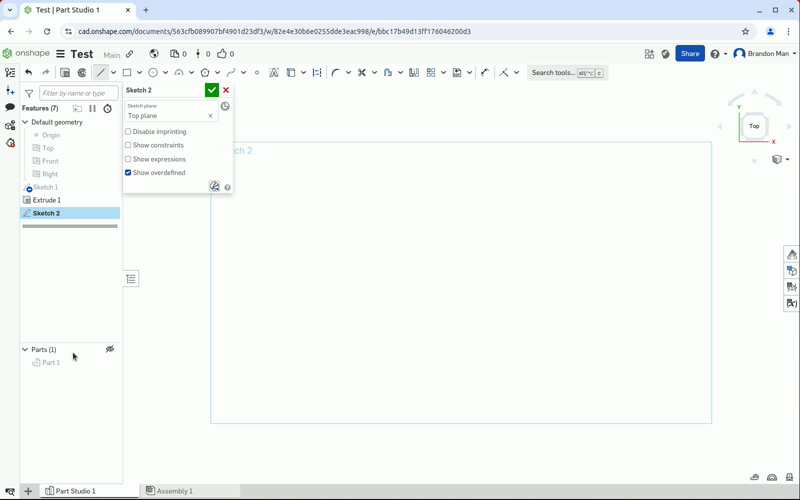
mouse_move(362, 325)
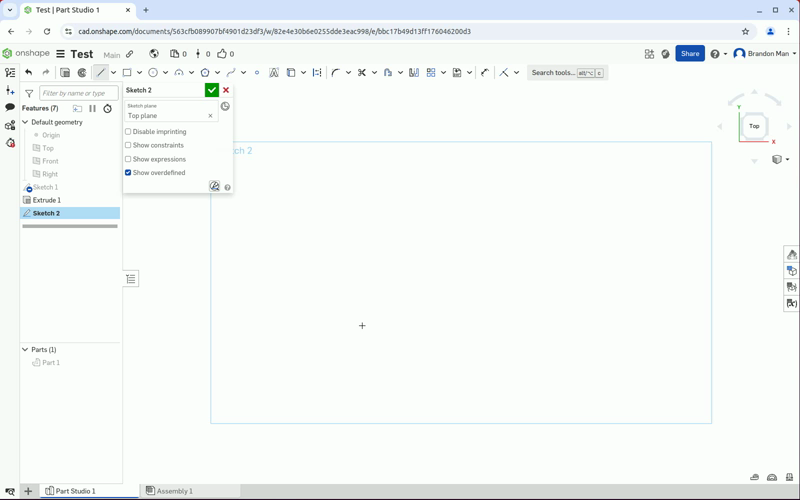
click(362, 325)
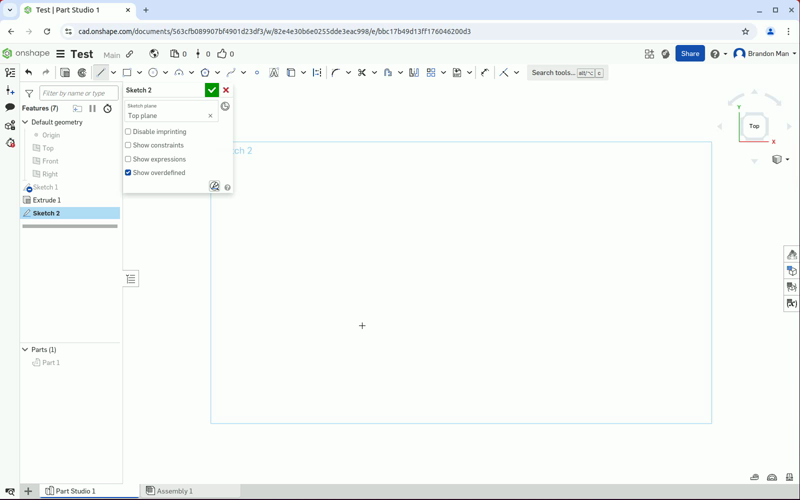
key_up(shift)
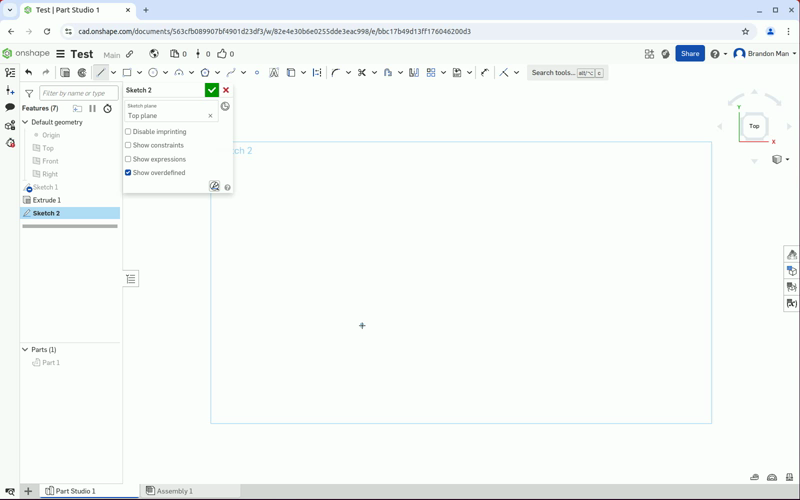
key_down(shift)
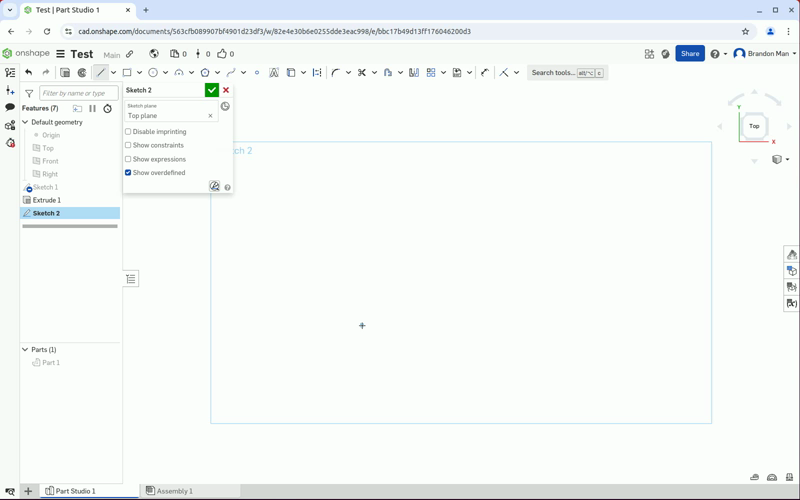
mouse_move(484, 325)
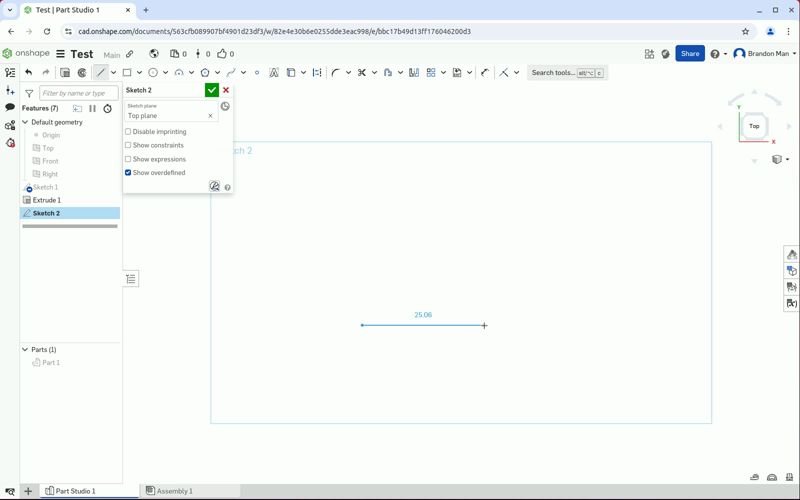
click(484, 325)
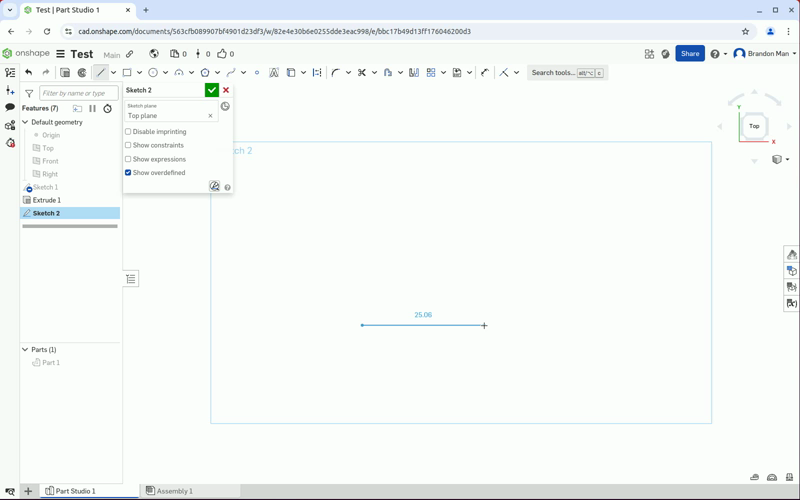
key_up(shift)
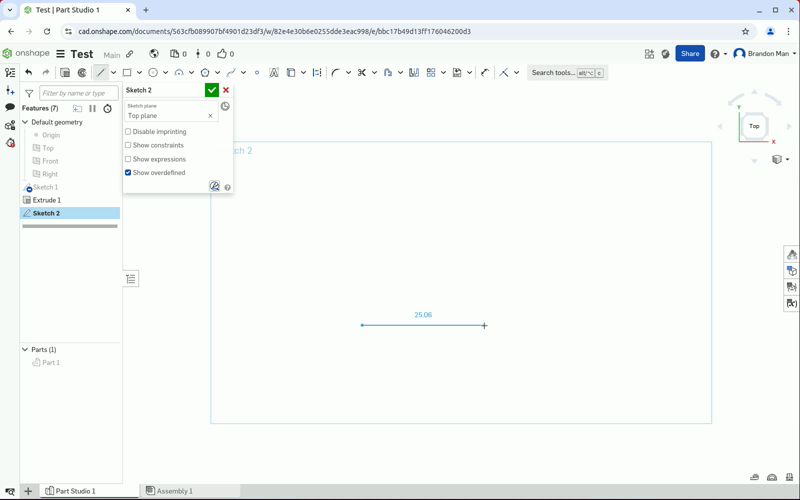
key_down(shift)
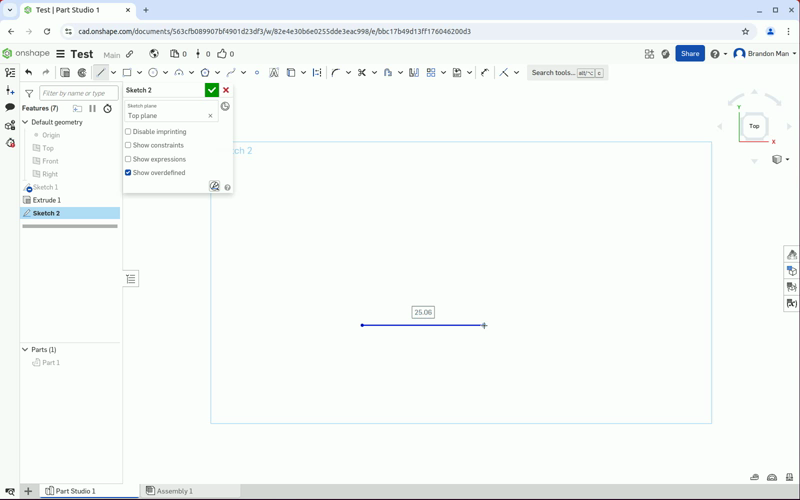
mouse_move(484, 248)
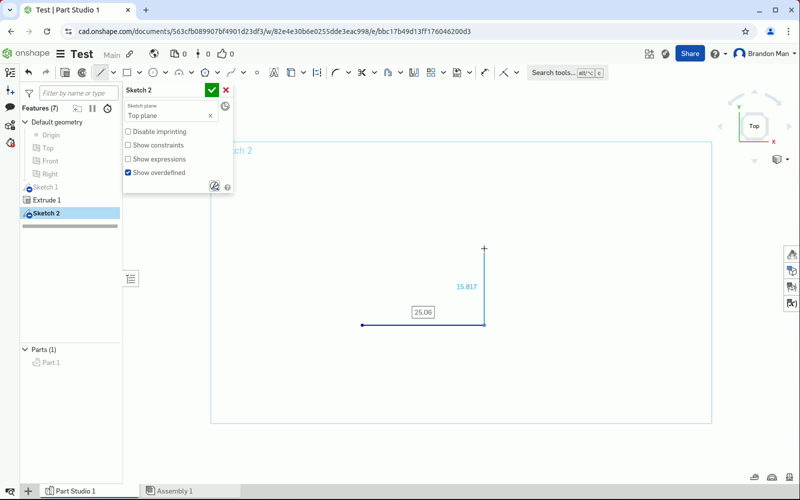
click(484, 248)
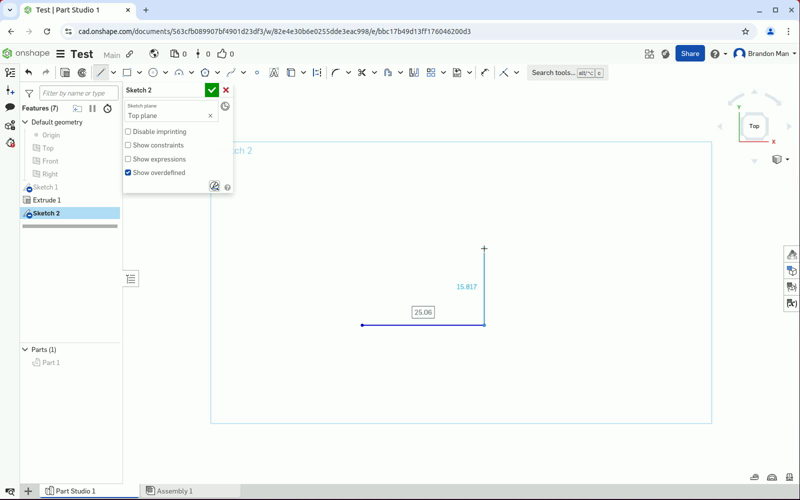
key_up(shift)
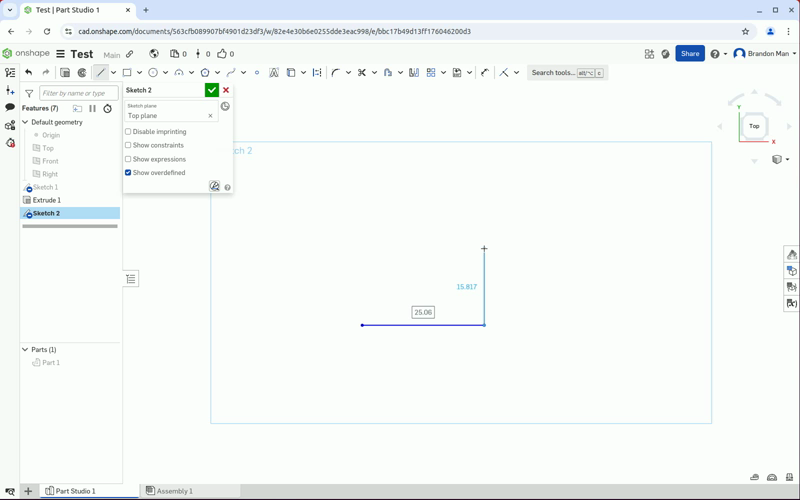
key_down(shift)
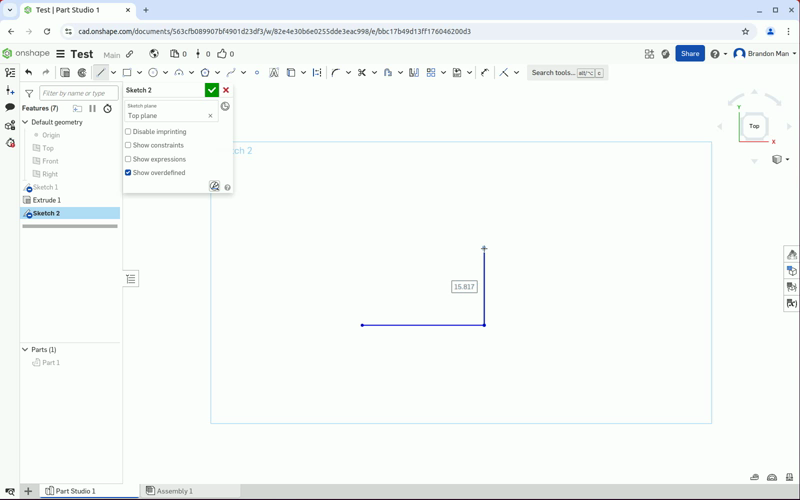
mouse_move(362, 248)
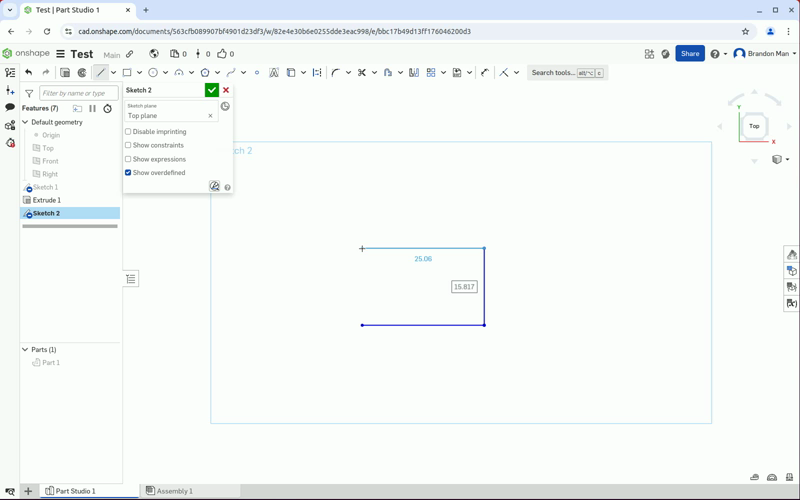
click(362, 248)
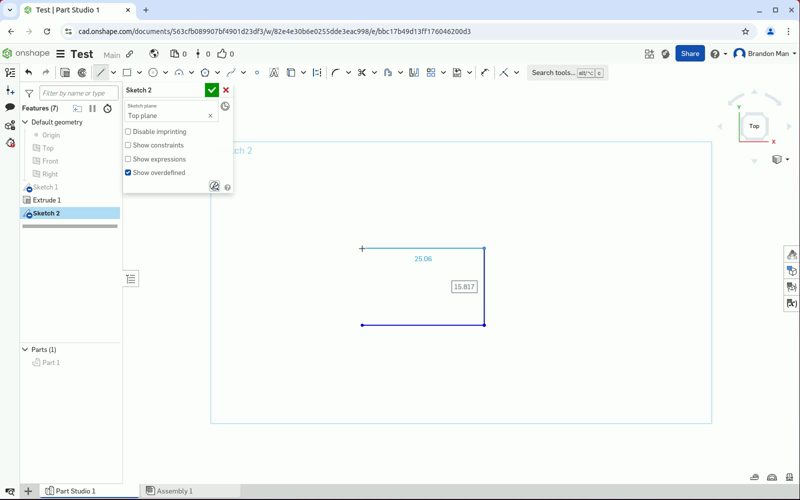
key_up(shift)
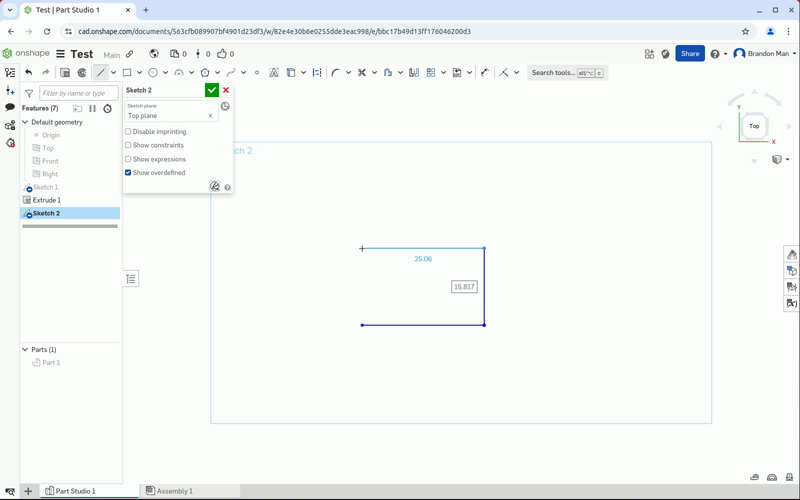
key_down(shift)
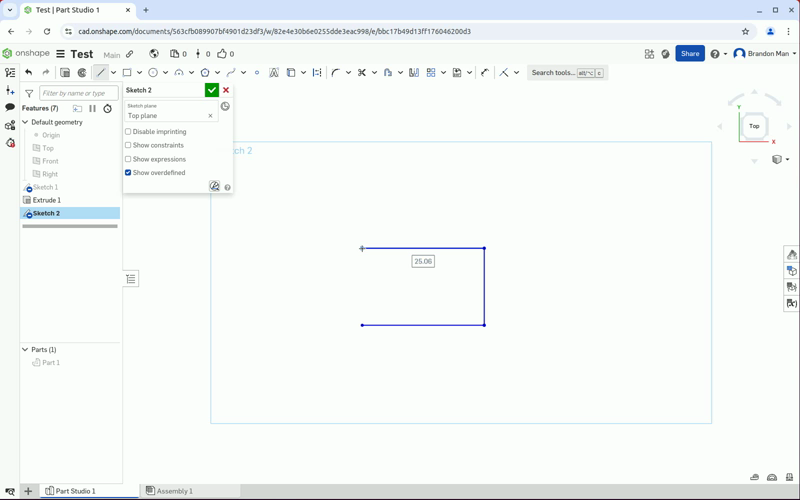
mouse_move(362, 325)
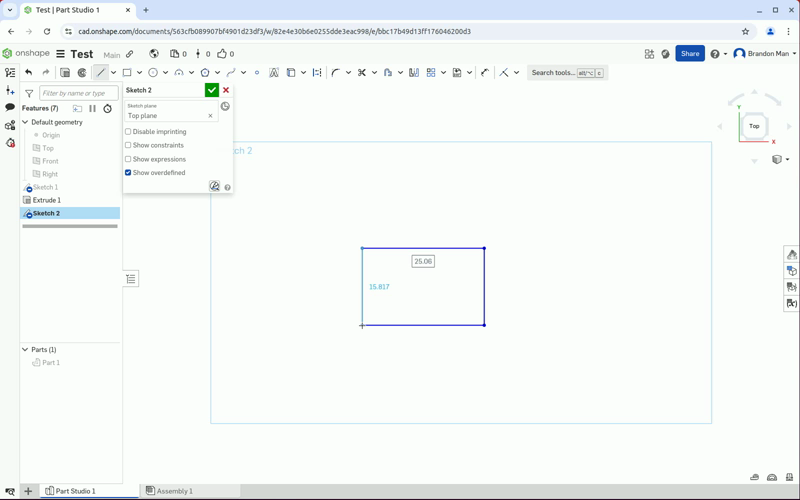
key_up(shift)
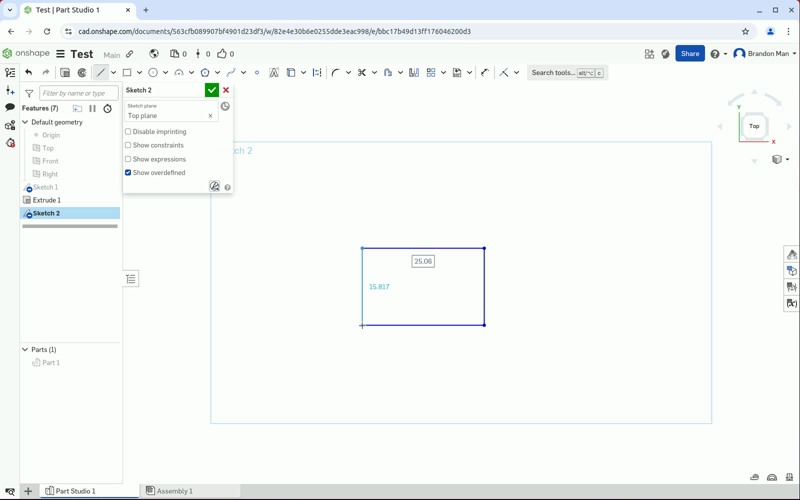
click(362, 325)
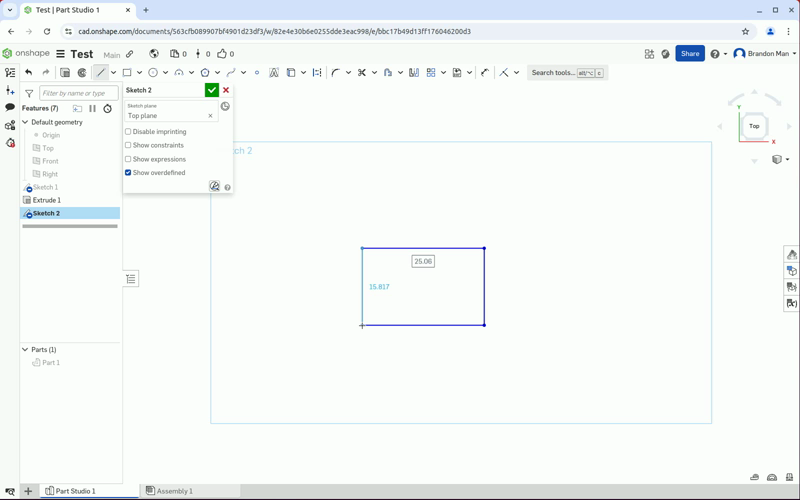
key(esc)
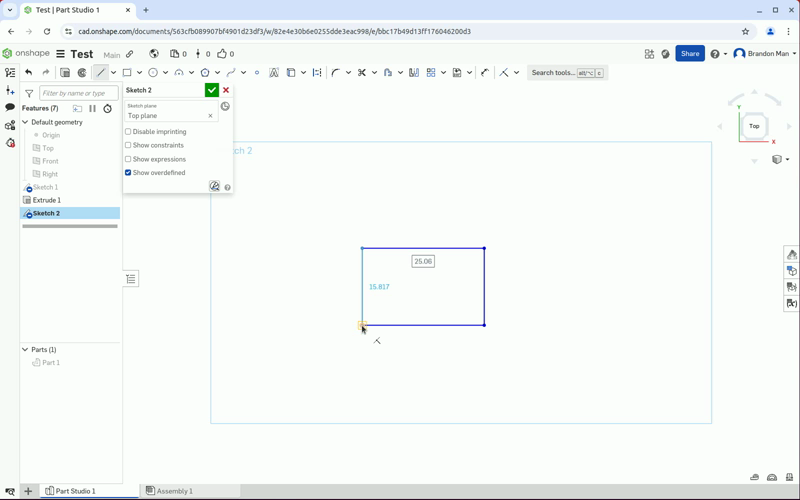
mouse_move(442, 258)
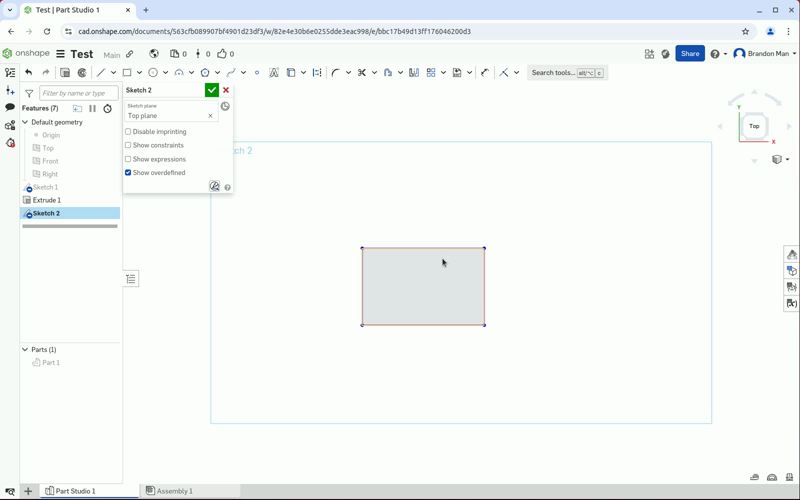
click(442, 258)
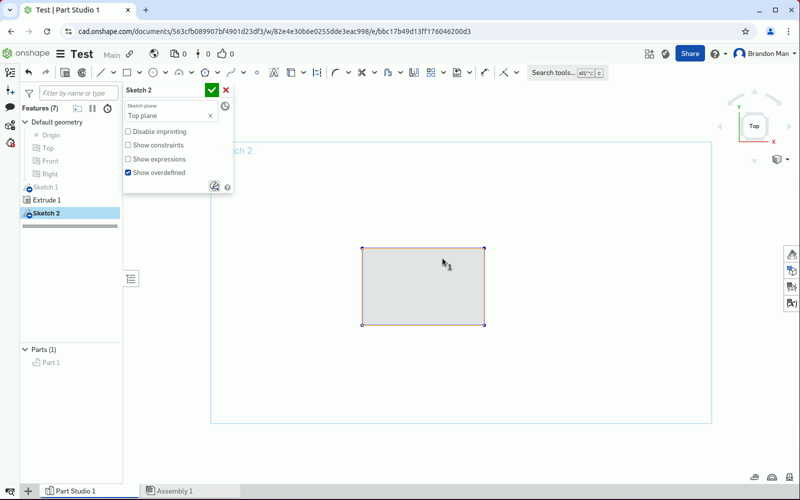
mouse_move(73, 352)
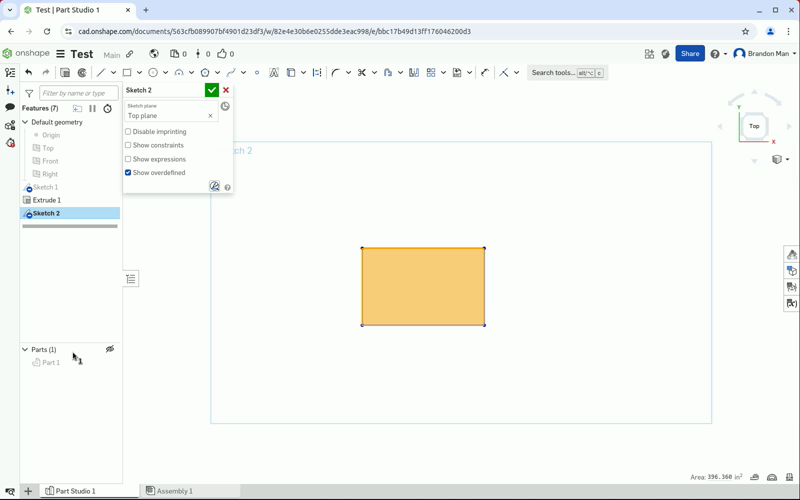
key(shift+y)
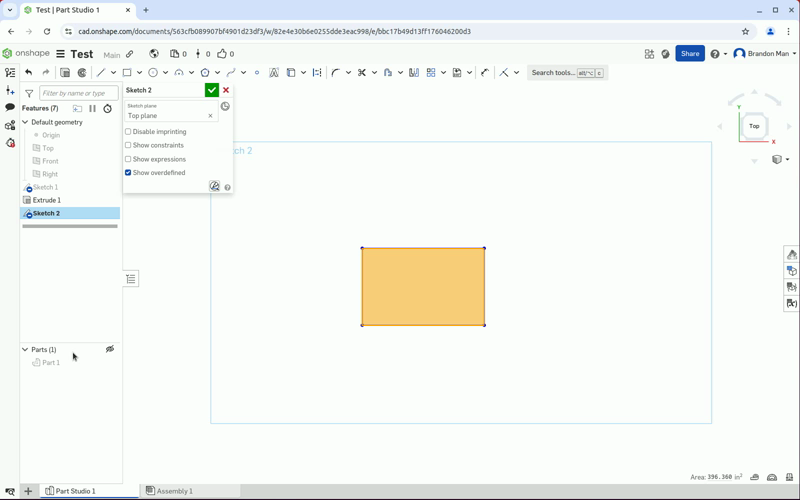
key(shift+e)
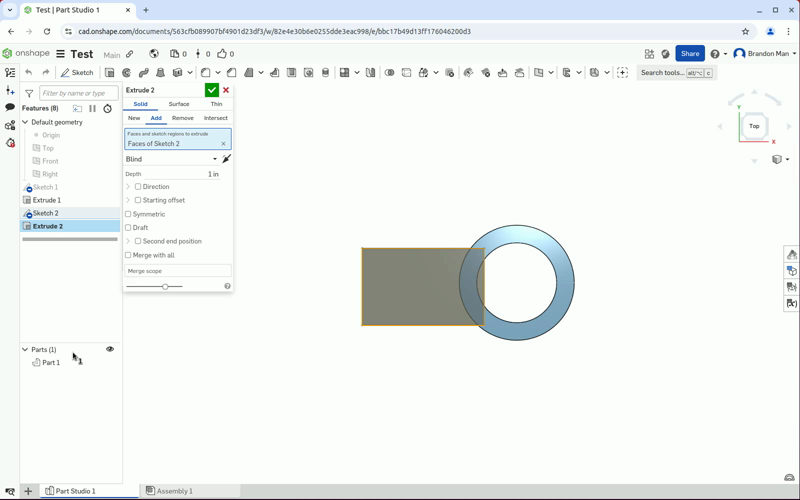
mouse_move(143, 106)
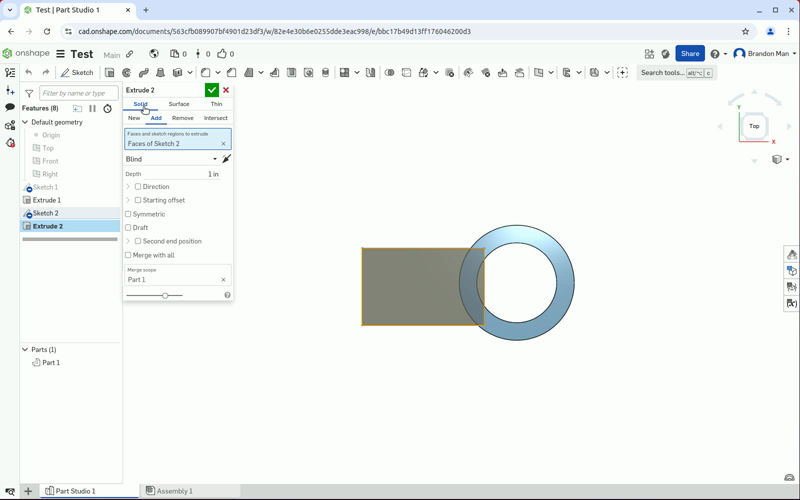
click(143, 106)
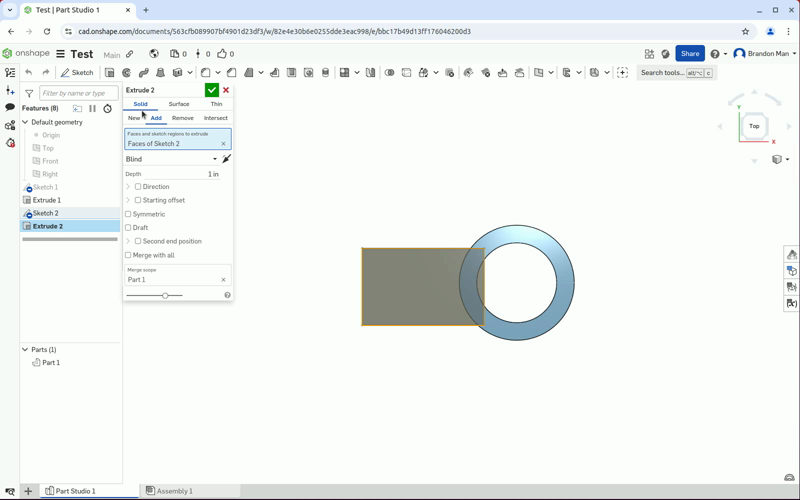
mouse_move(137, 120)
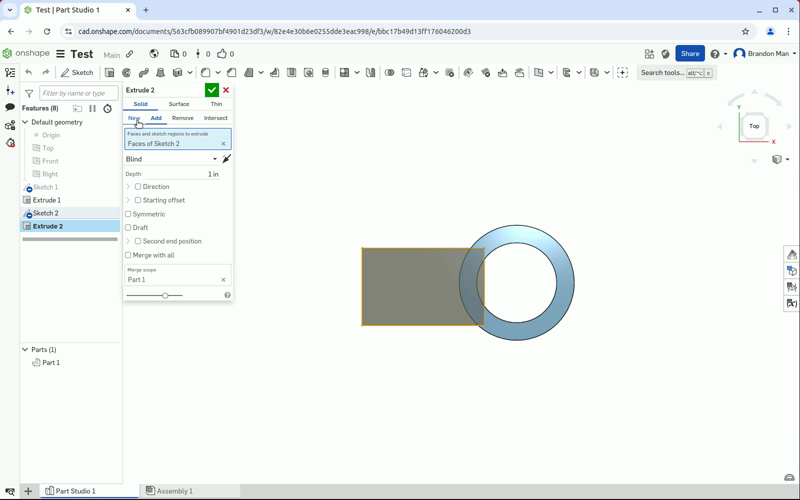
click(137, 120)
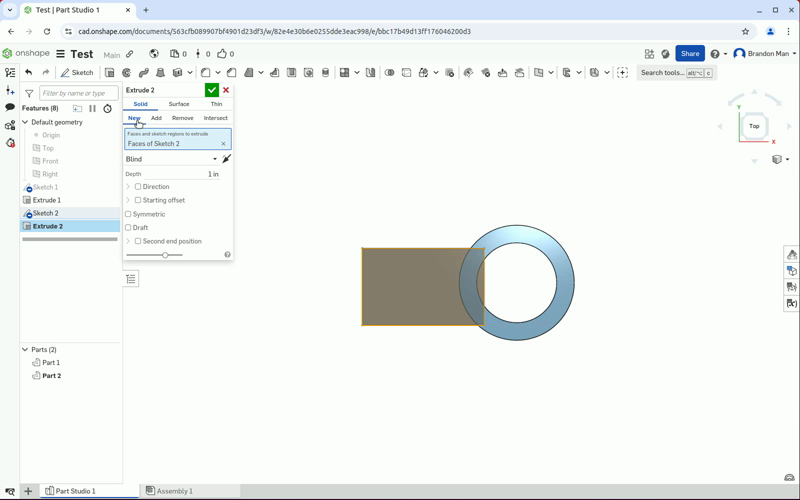
key(tab, 4)
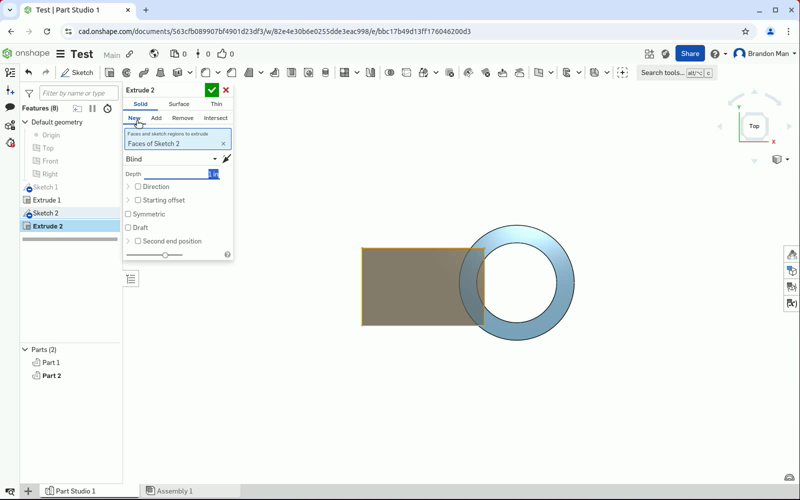
text(8.666)
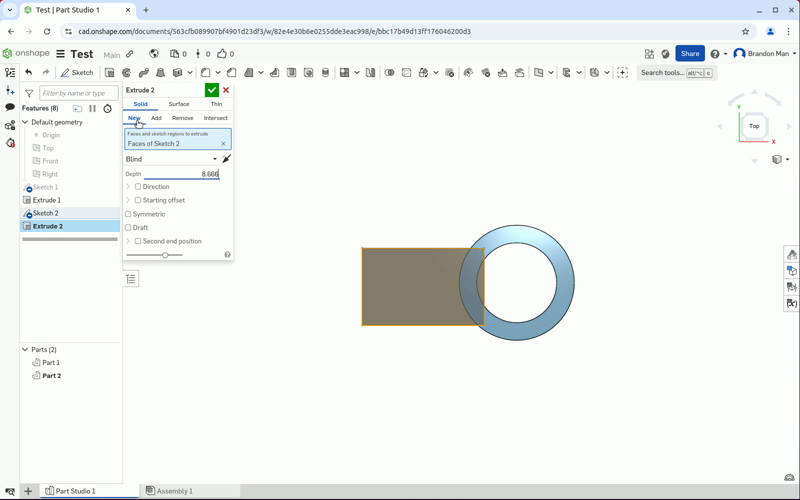
key(enter)
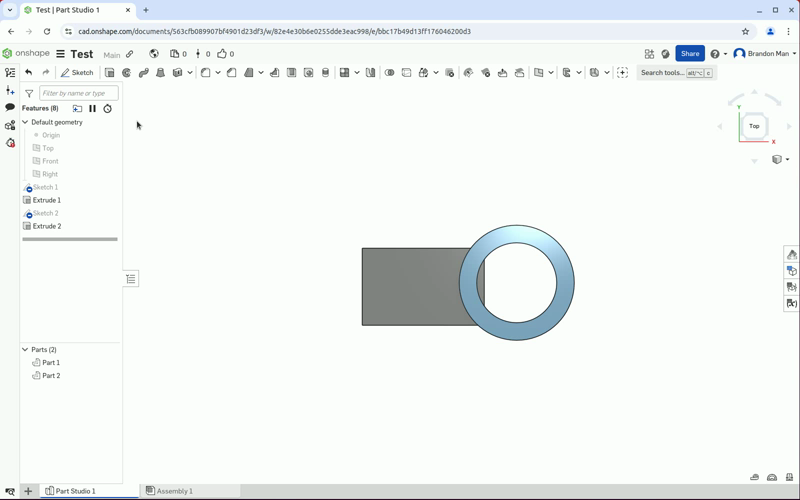
key(shift+h)
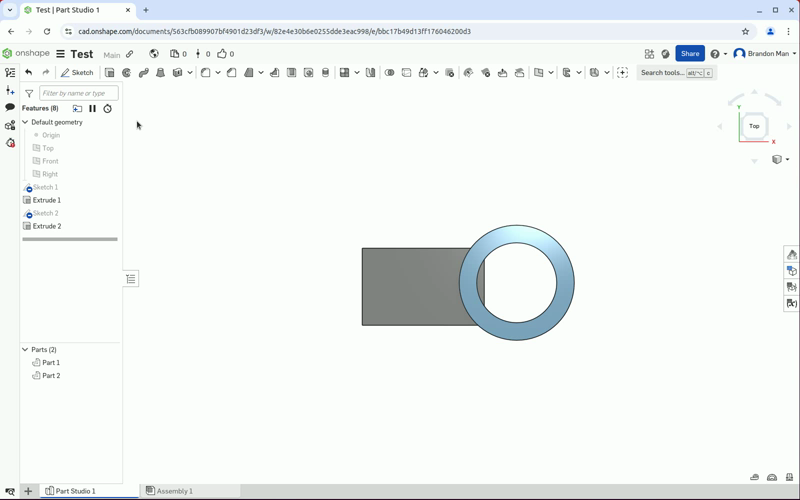
key(shift+h)
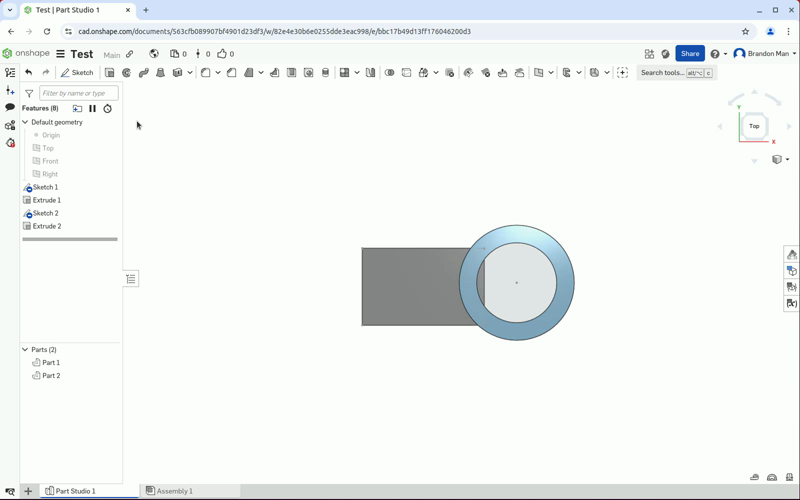
key(shift+7)
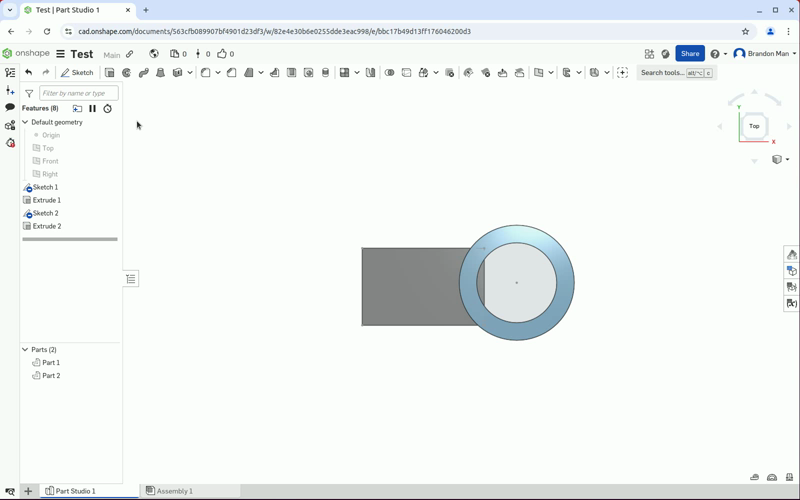
key(up, 3)
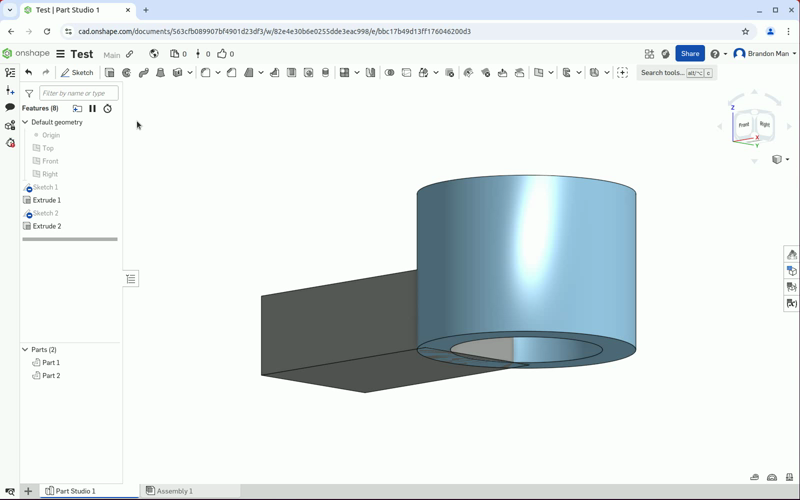
key(left, 3)
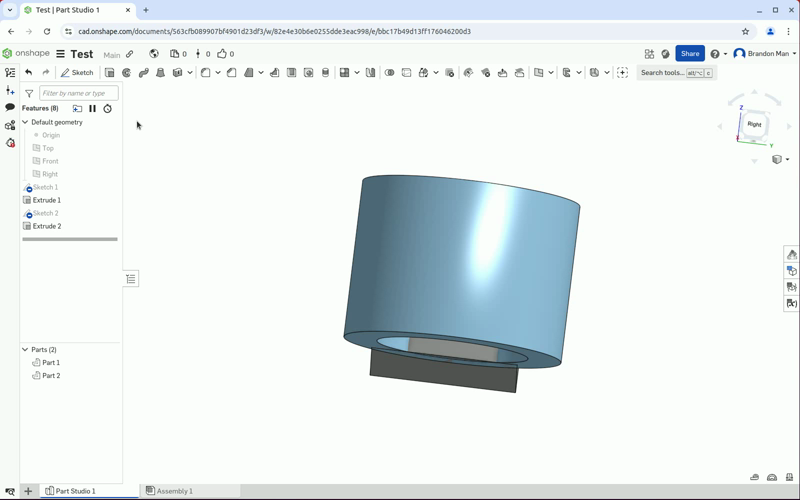
key(right, 3)
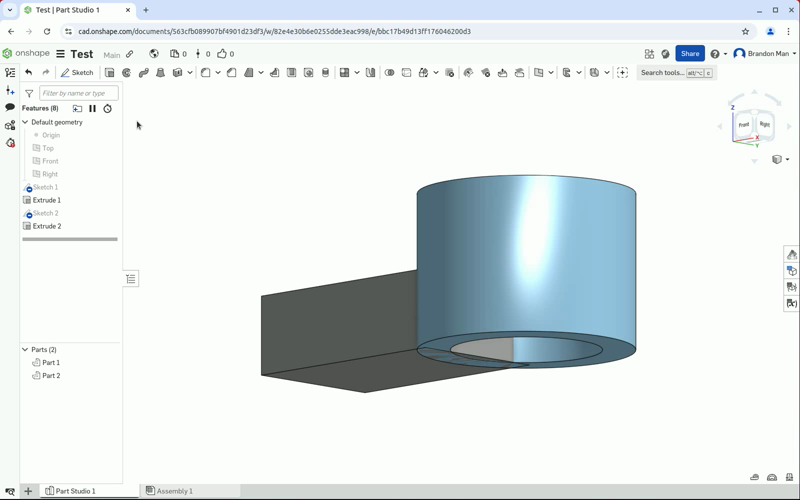
key(down, 3)
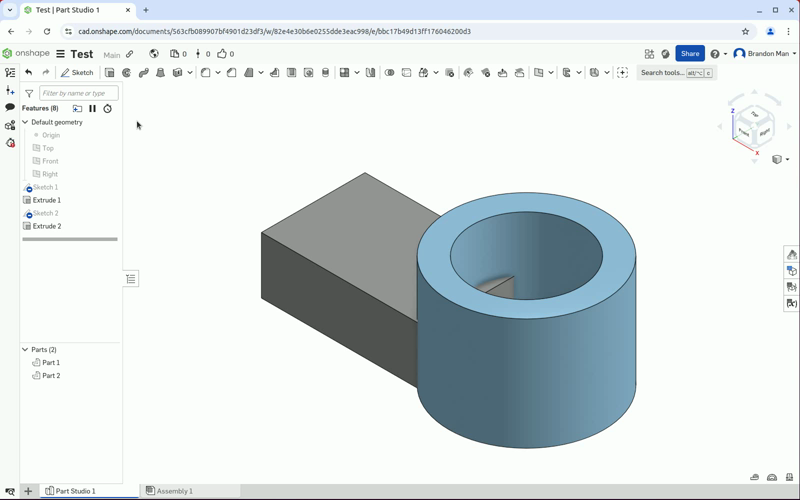
mouse_move(73, 189)
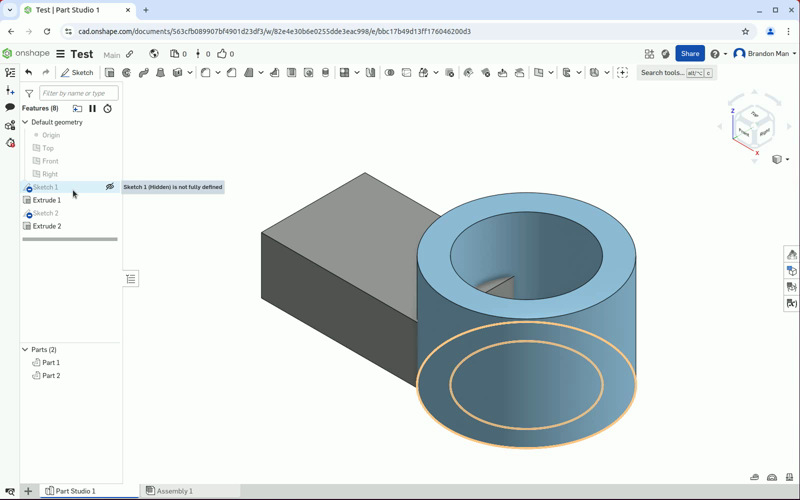
click(73, 189)